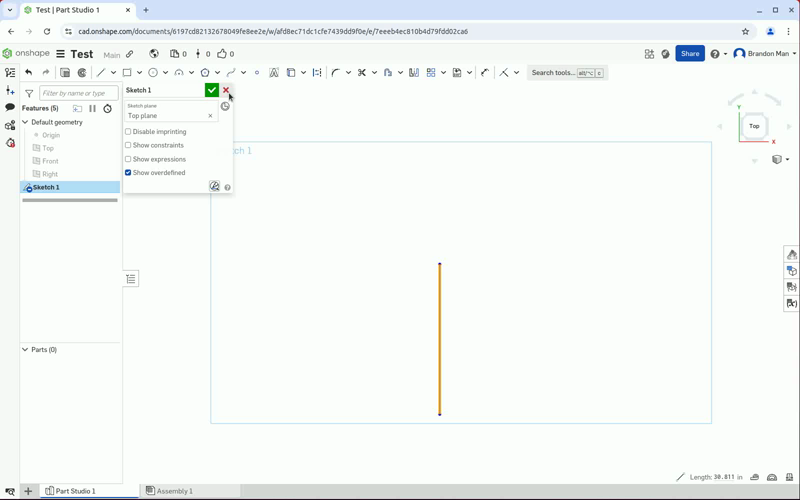
key(shift+h)
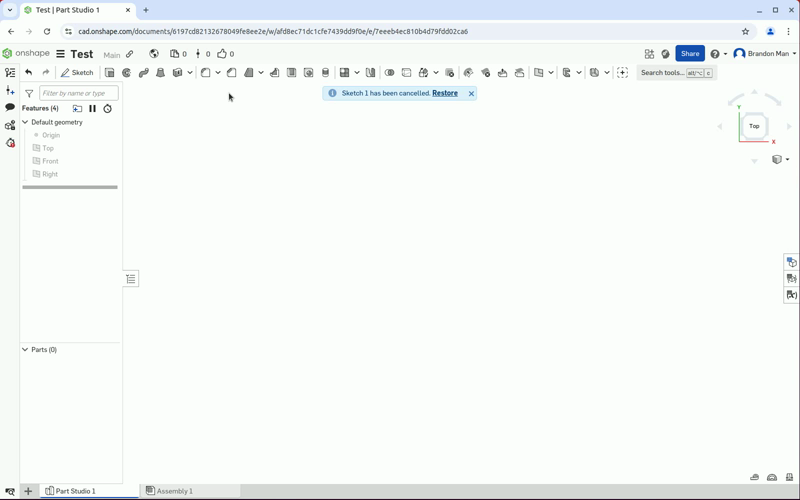
mouse_move(73, 352)
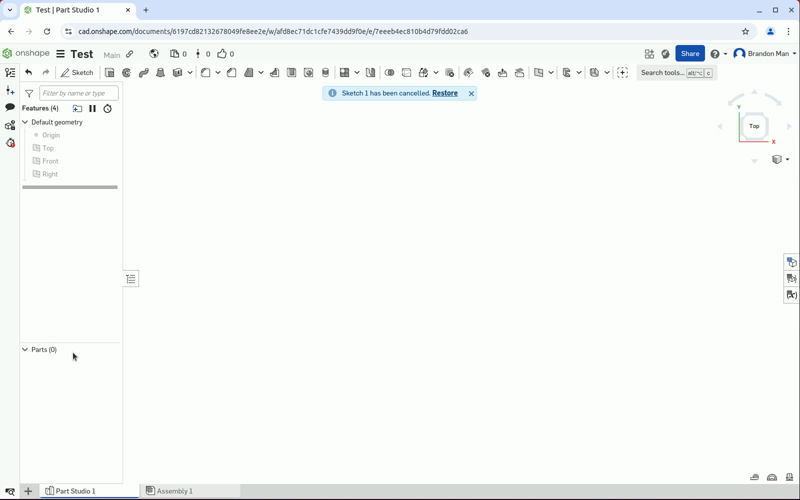
key(y)
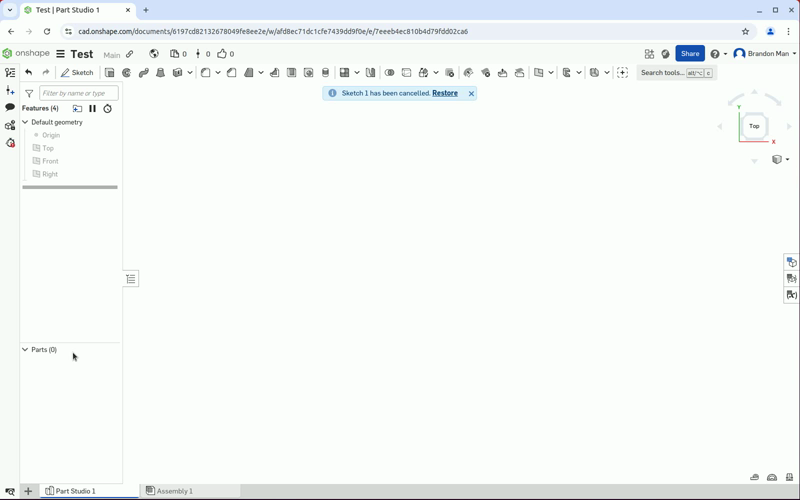
key(shift+p)
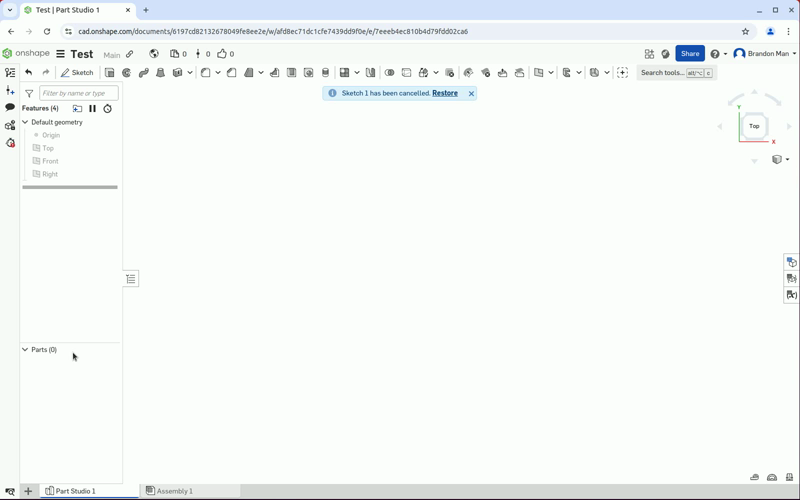
key(space)
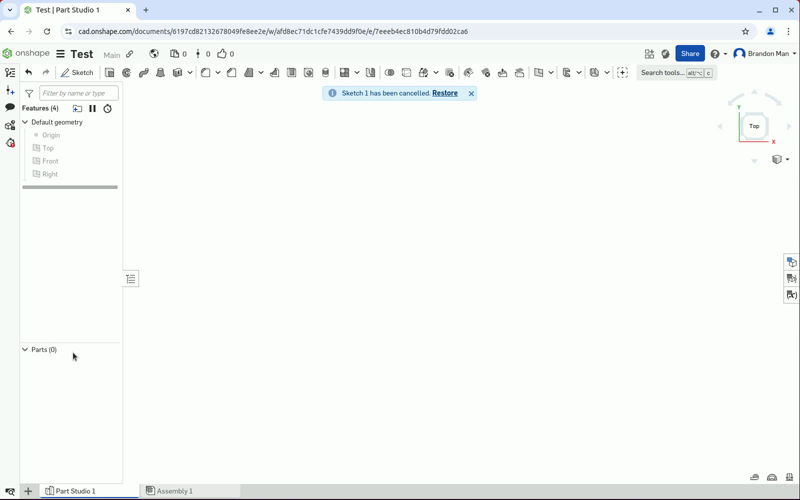
key_down(shift)
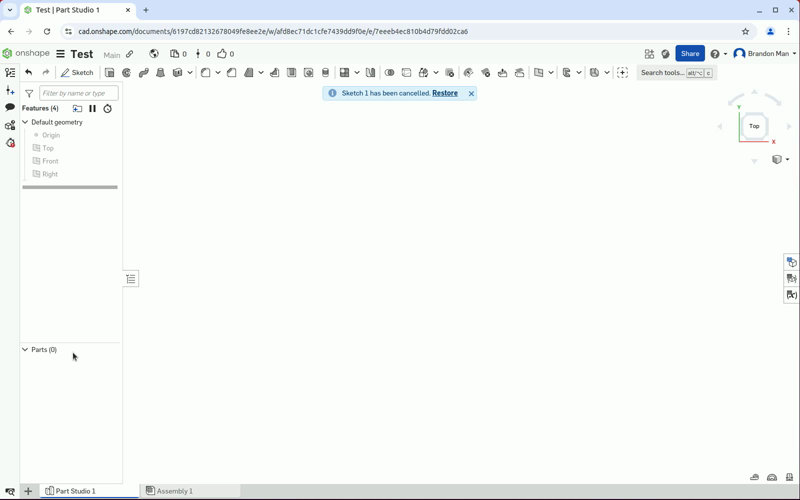
key(up)
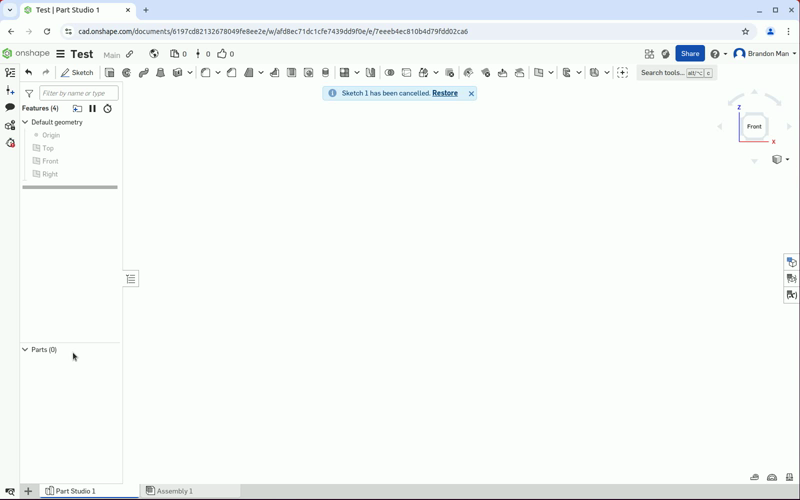
key_up(shift)
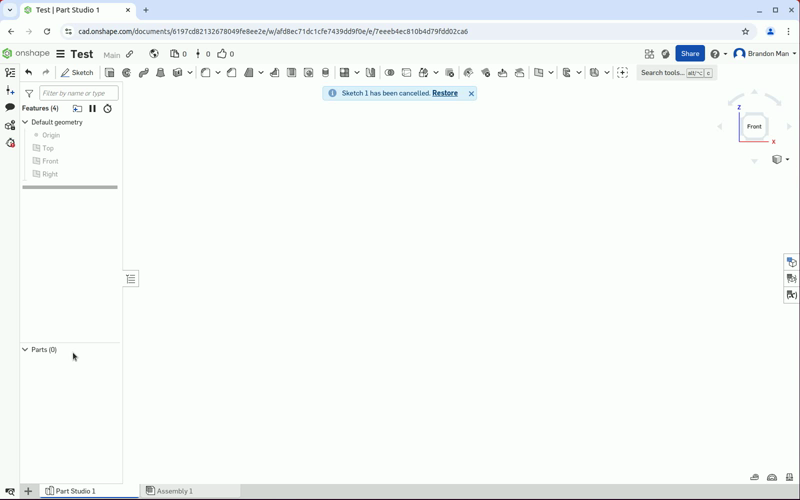
mouse_move(73, 352)
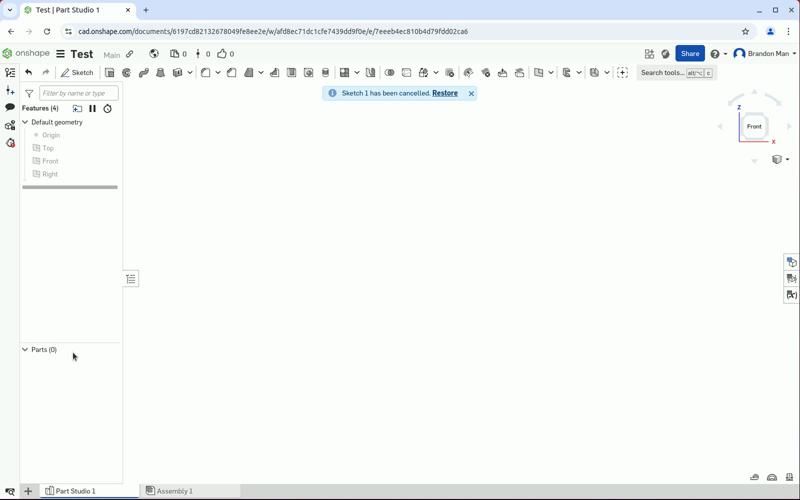
key(shift+y)
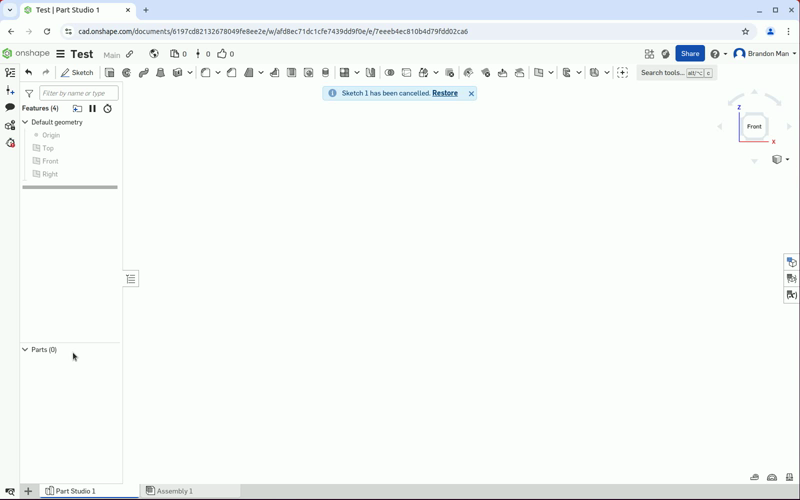
key(shift+s)
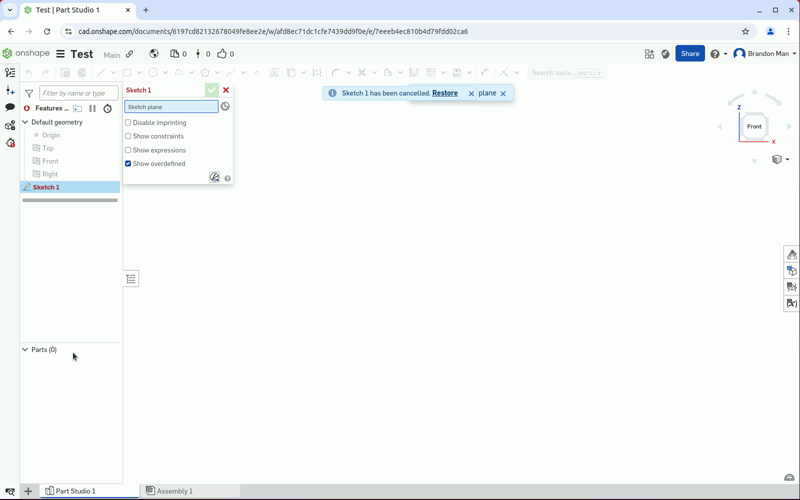
mouse_move(73, 163)
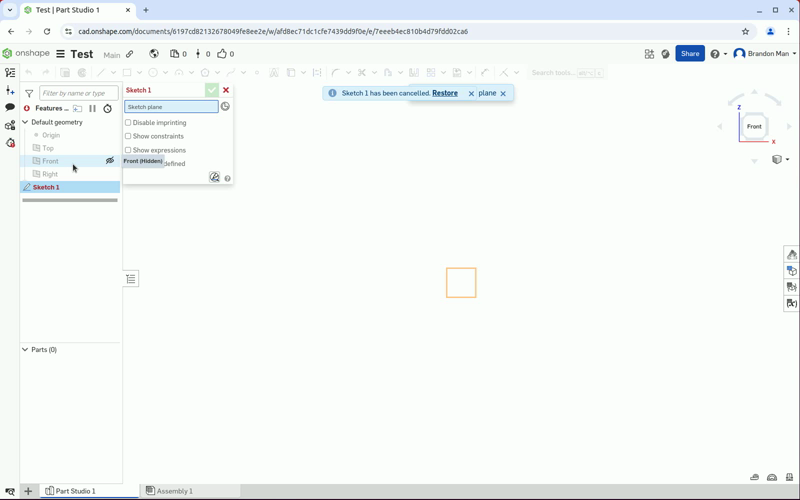
click(73, 163)
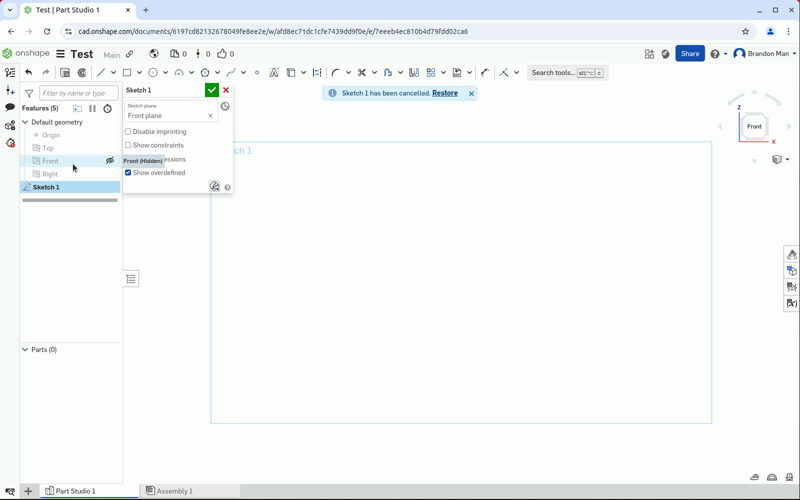
mouse_move(73, 352)
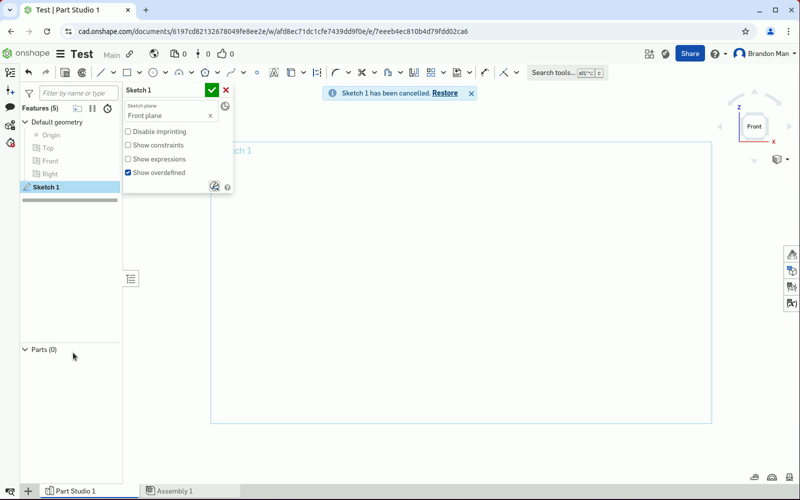
key(y)
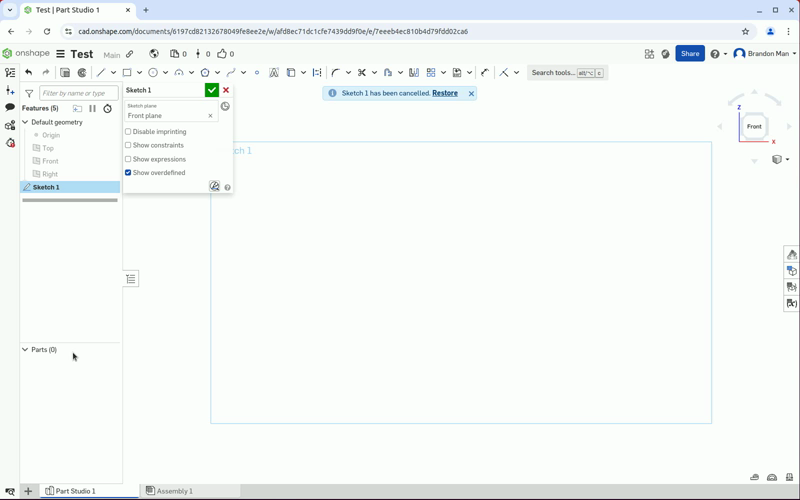
key(l)
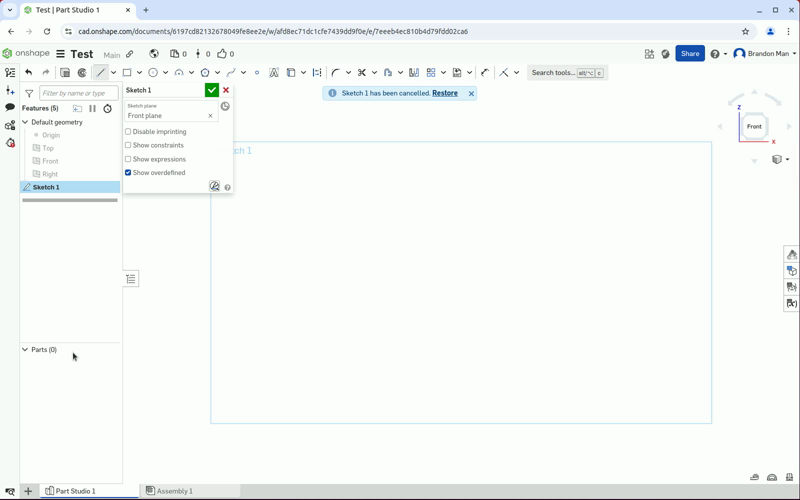
key_down(shift)
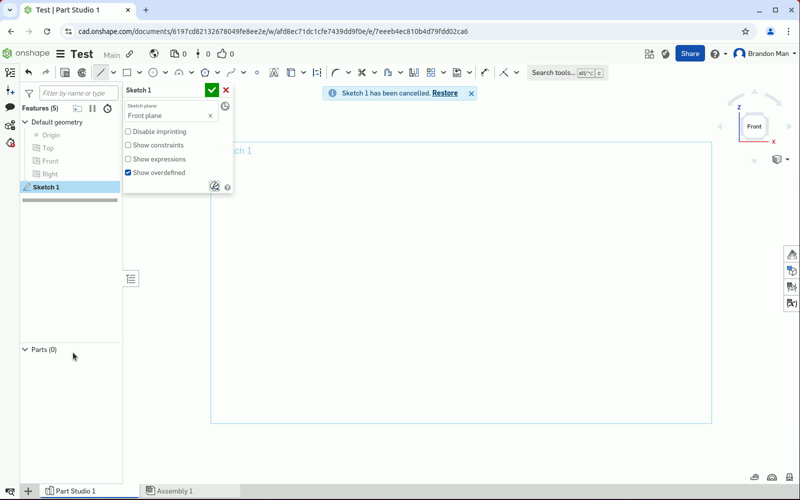
mouse_move(397, 332)
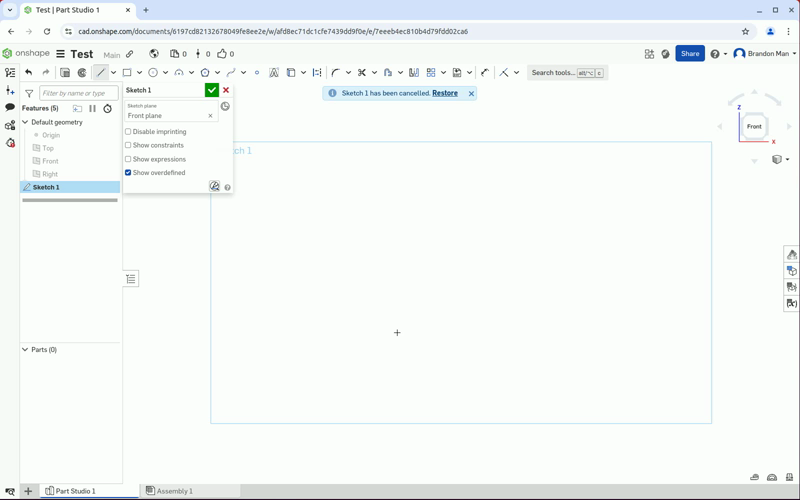
click(397, 332)
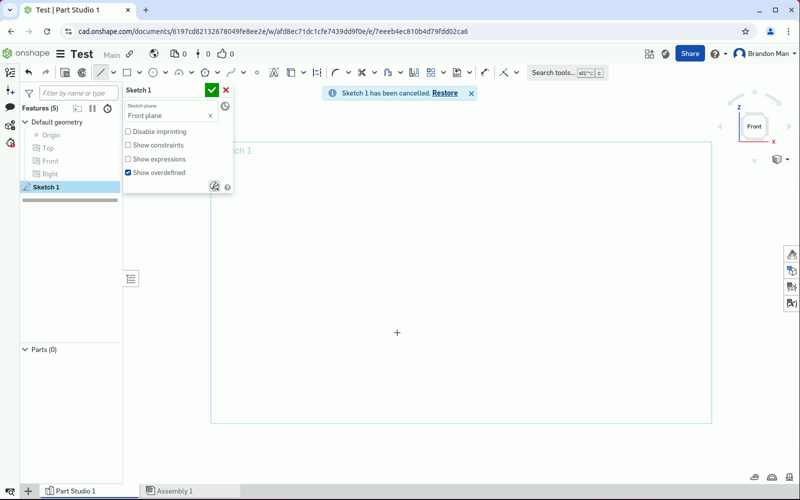
key_up(shift)
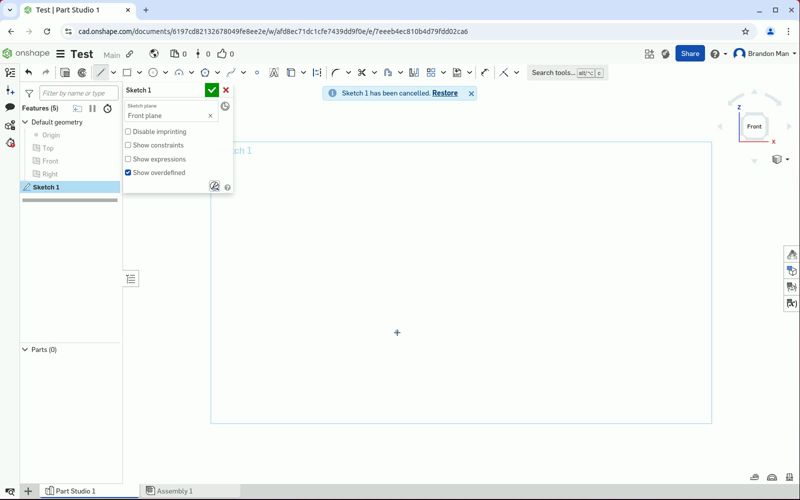
key_down(shift)
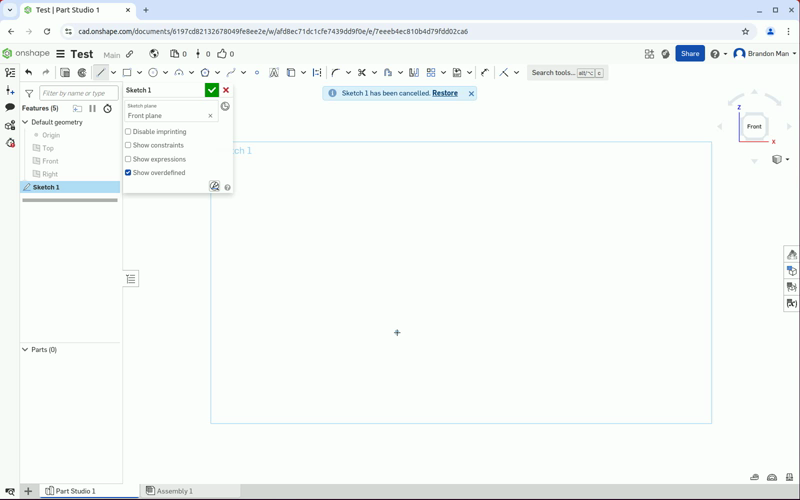
mouse_move(427, 332)
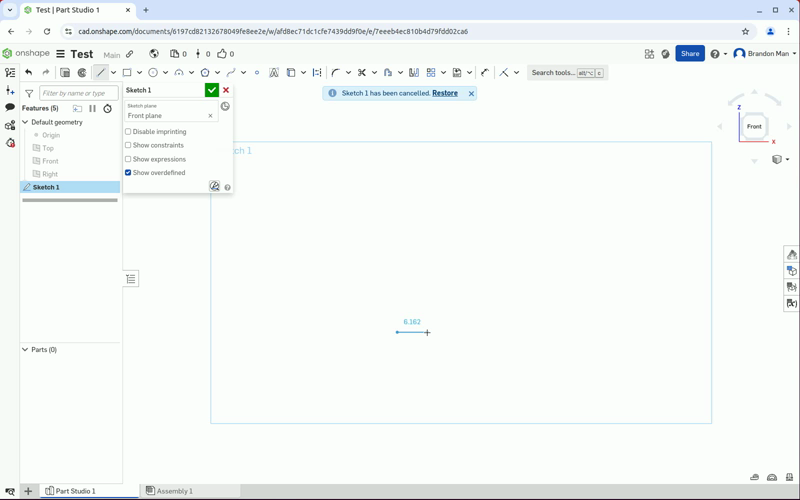
mouse_move(456, 332)
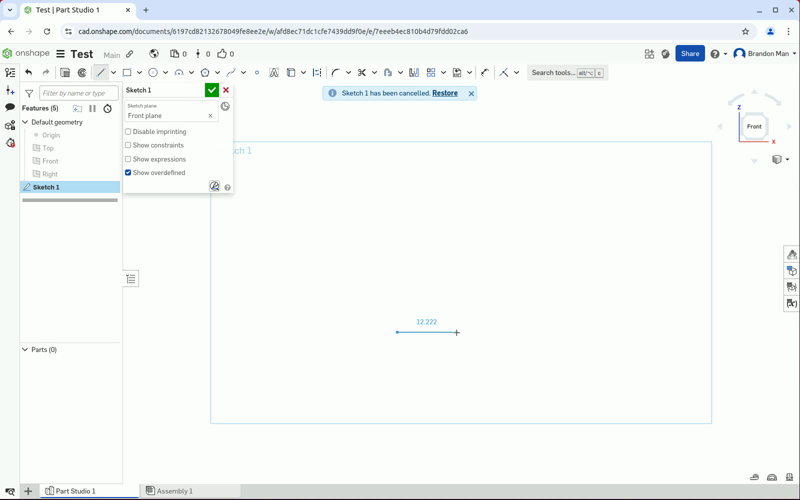
click(456, 332)
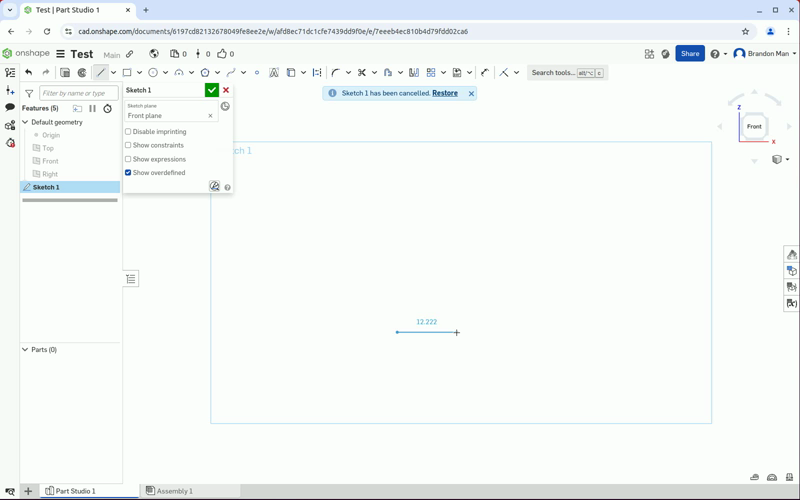
key_up(shift)
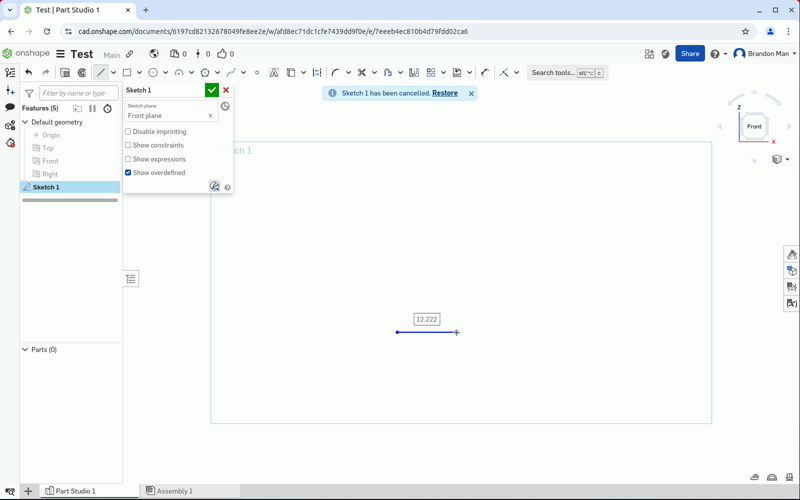
key_down(shift)
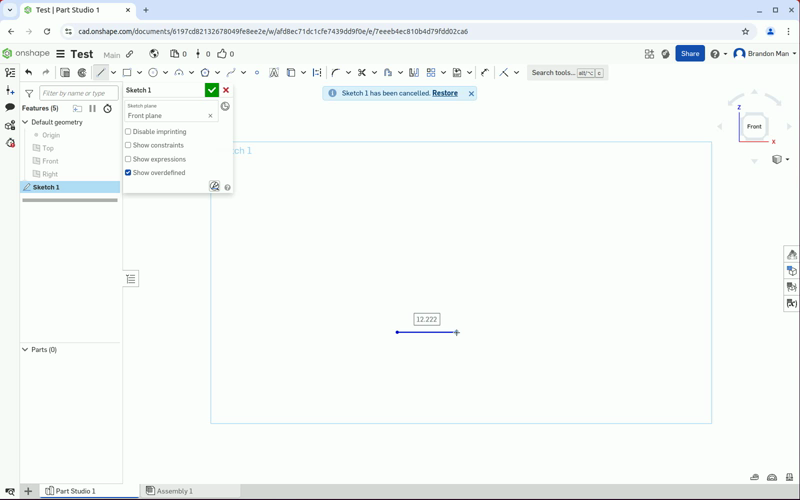
mouse_move(486, 332)
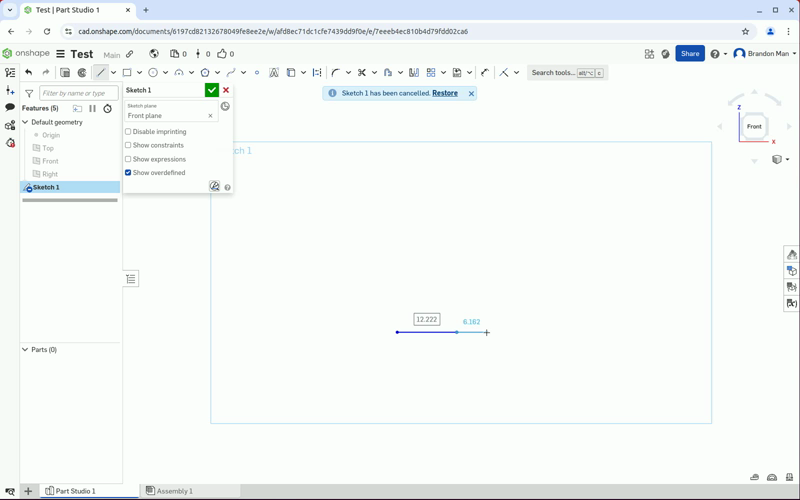
mouse_move(456, 302)
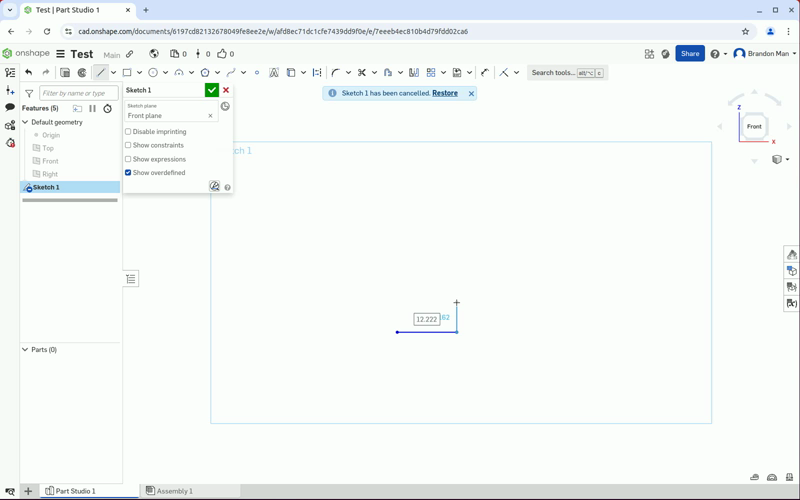
click(456, 302)
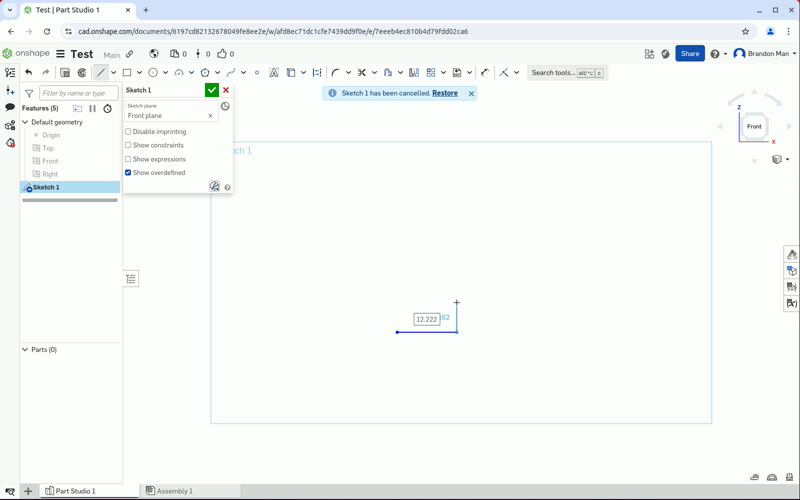
key_up(shift)
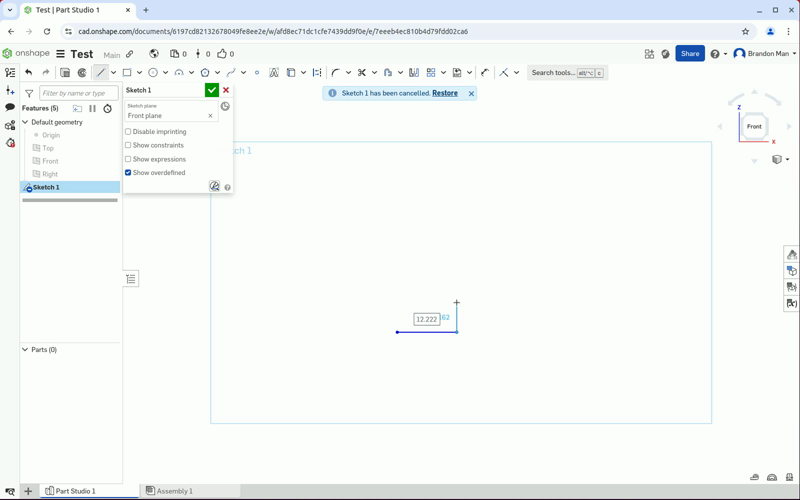
key_down(shift)
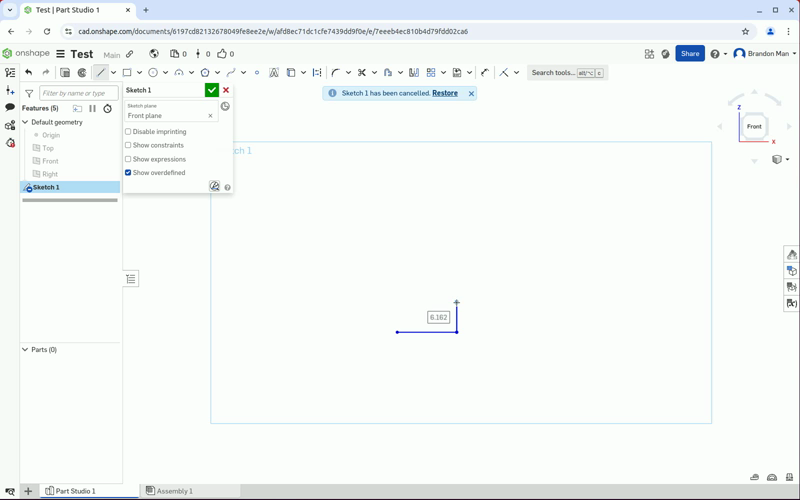
mouse_move(486, 302)
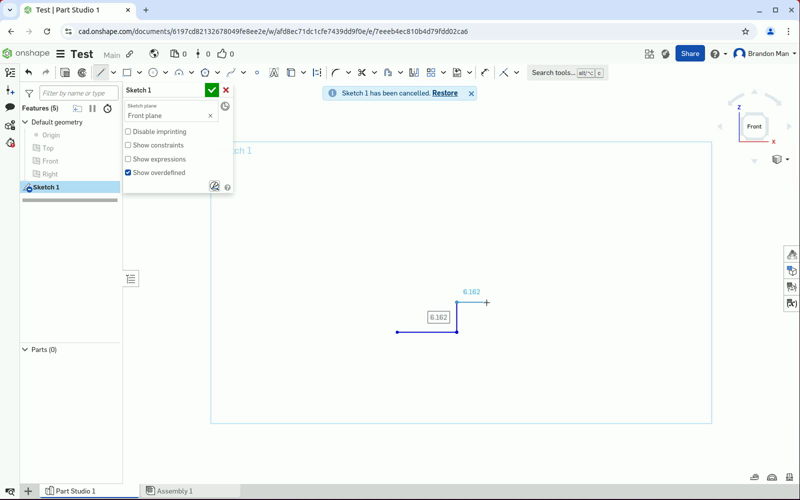
mouse_move(514, 302)
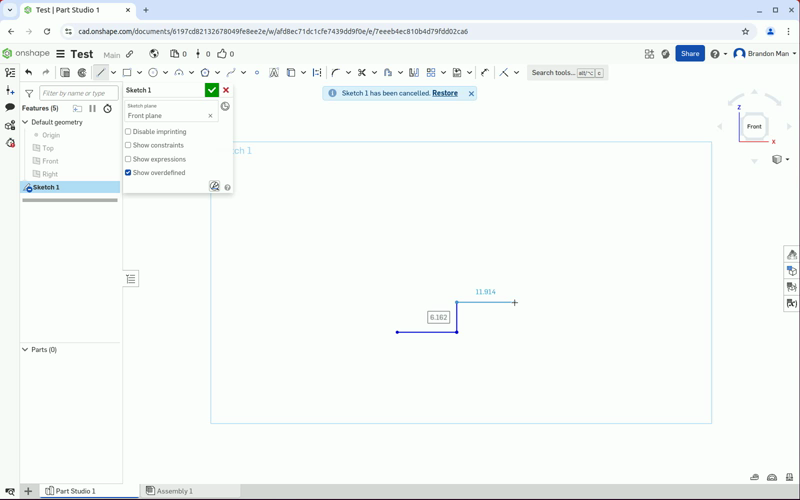
click(514, 302)
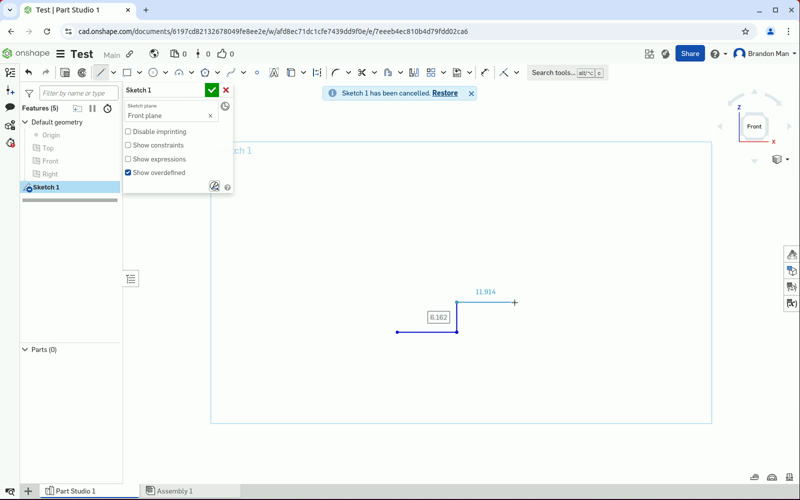
key_up(shift)
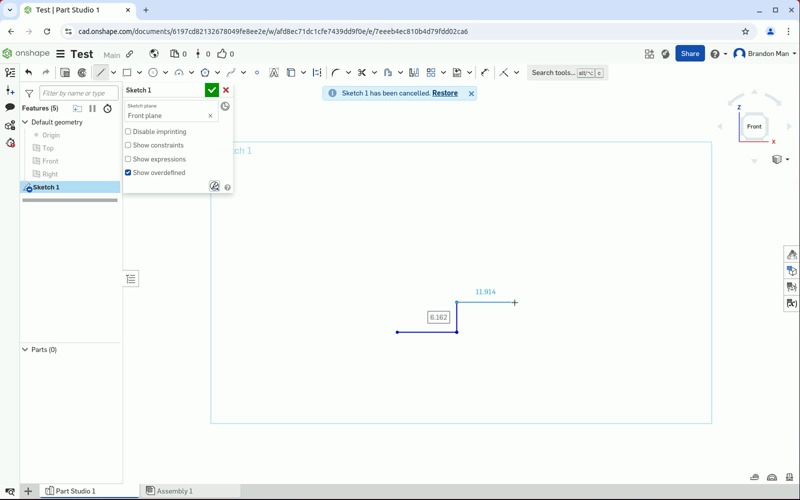
key_down(shift)
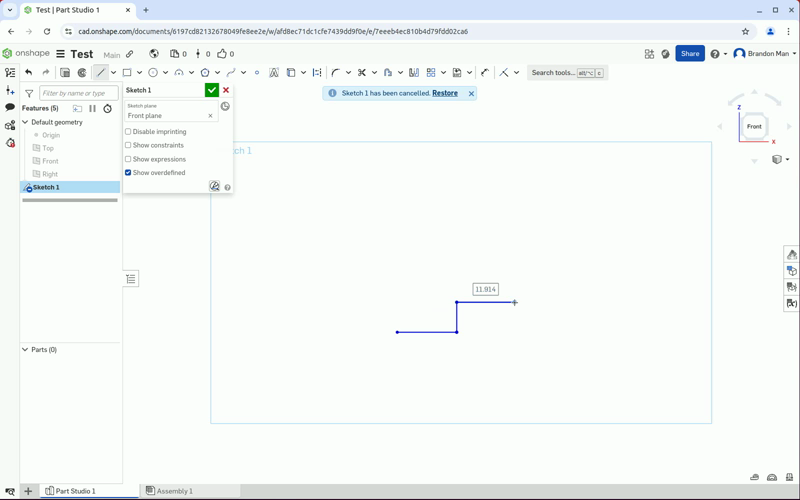
mouse_move(544, 302)
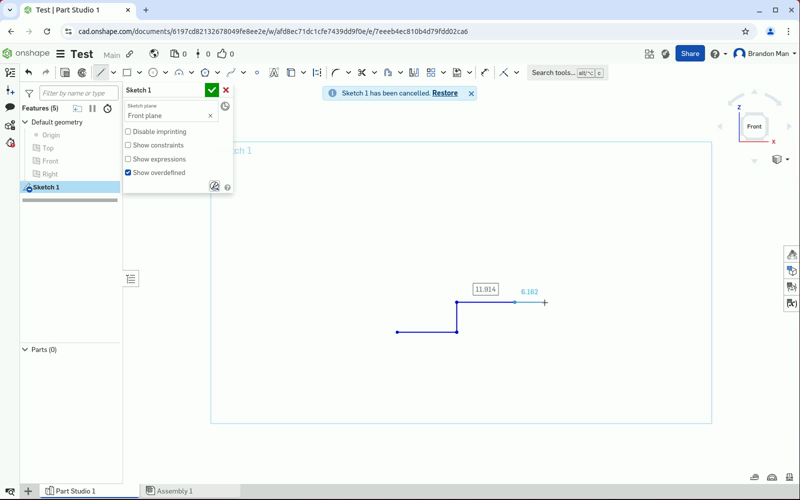
mouse_move(514, 273)
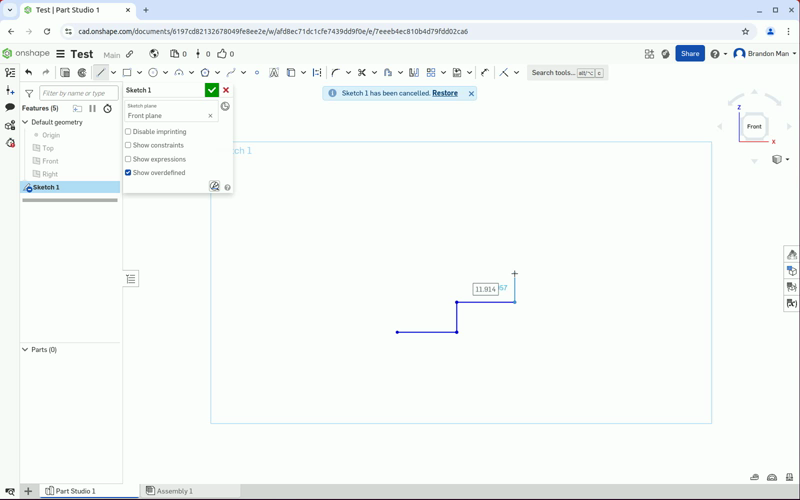
click(514, 273)
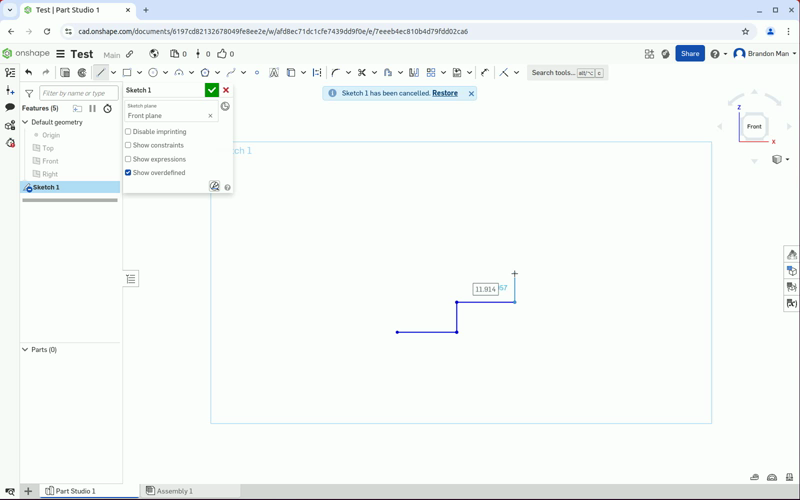
key_up(shift)
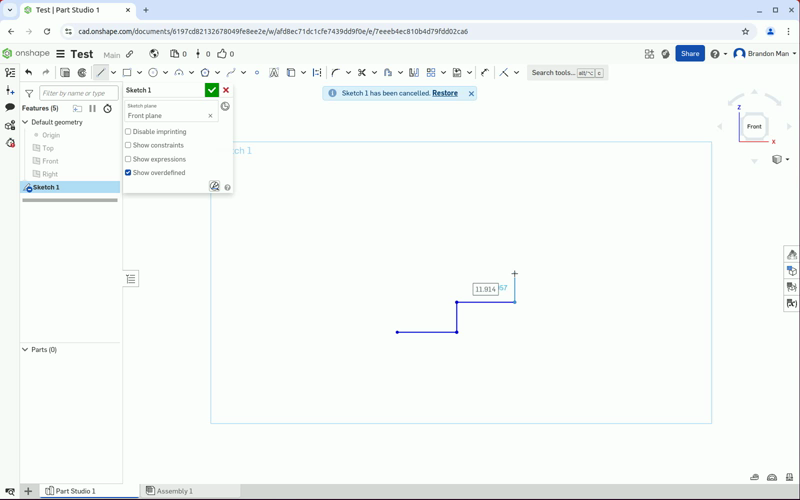
key_down(shift)
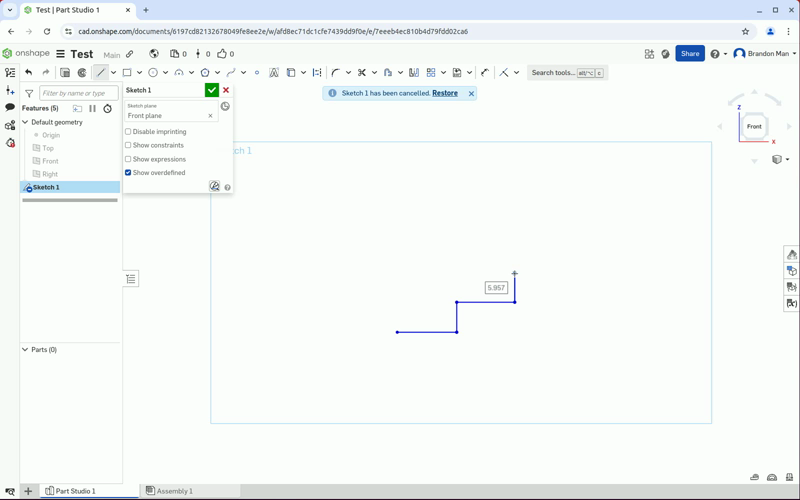
mouse_move(397, 273)
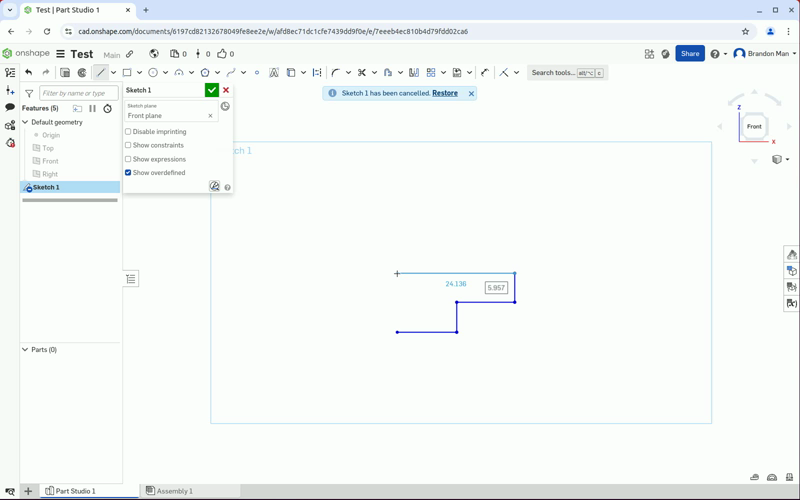
click(397, 273)
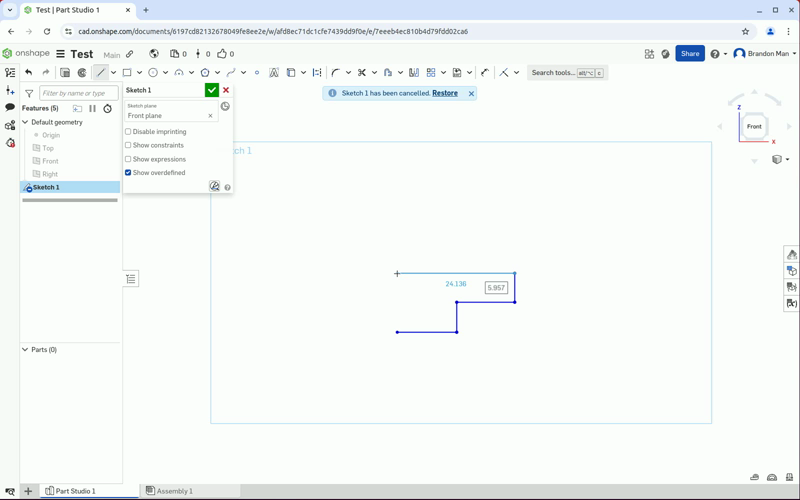
key_up(shift)
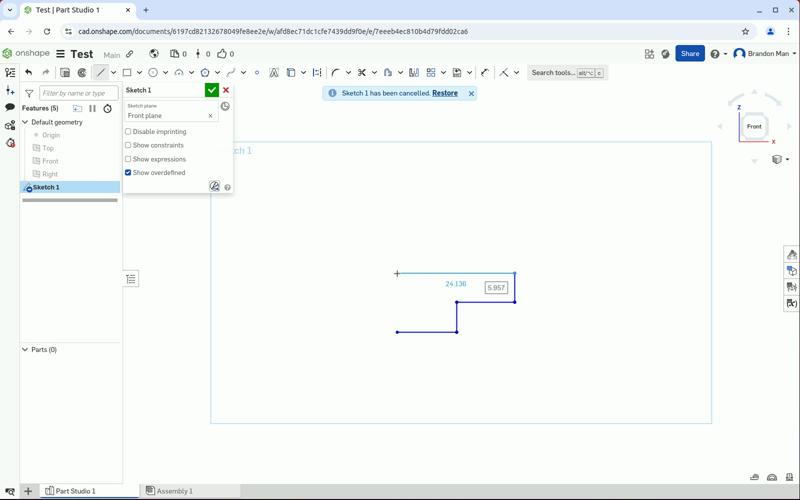
mouse_move(427, 273)
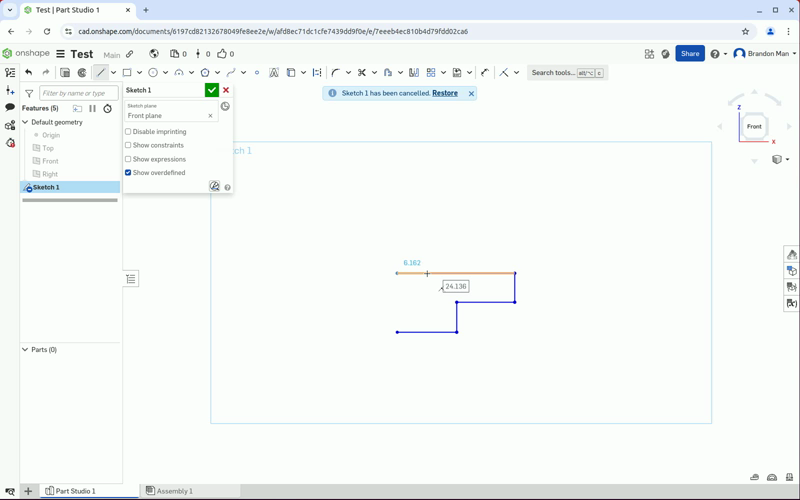
key_down(shift)
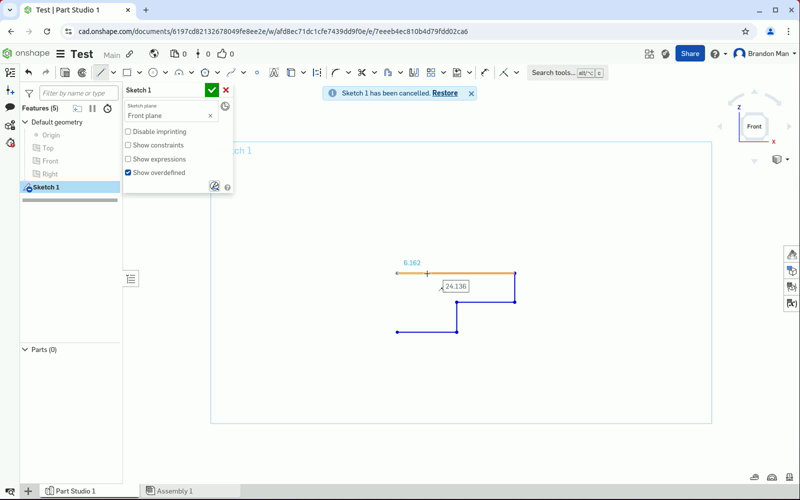
mouse_move(397, 332)
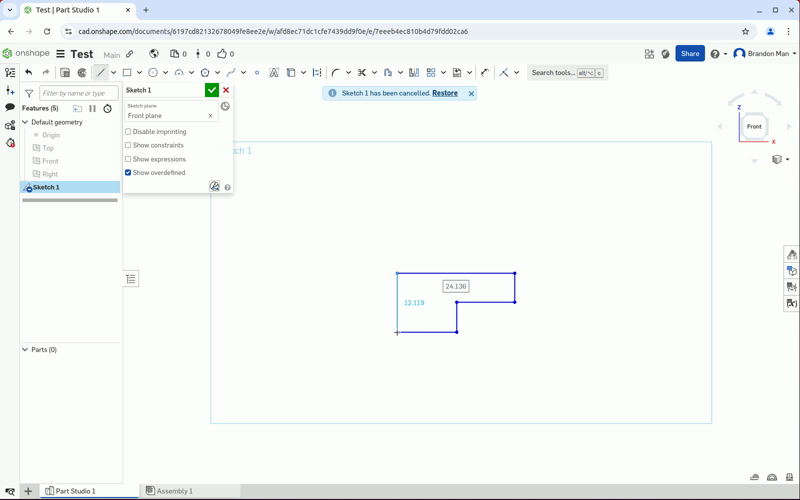
key_up(shift)
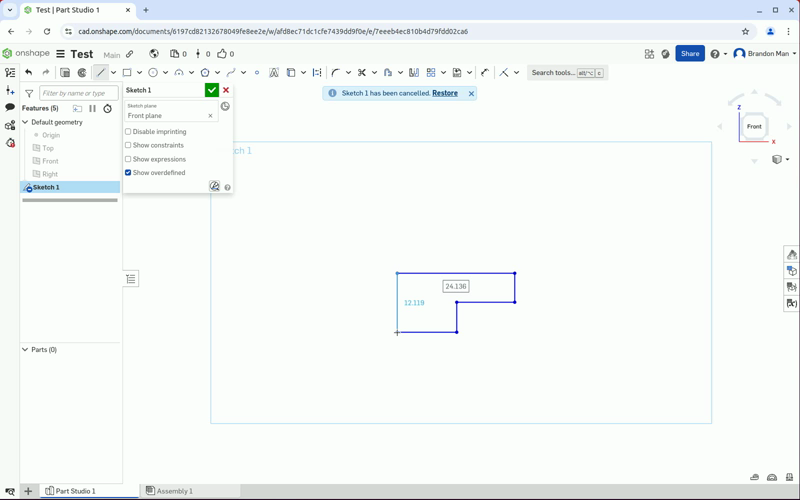
click(397, 332)
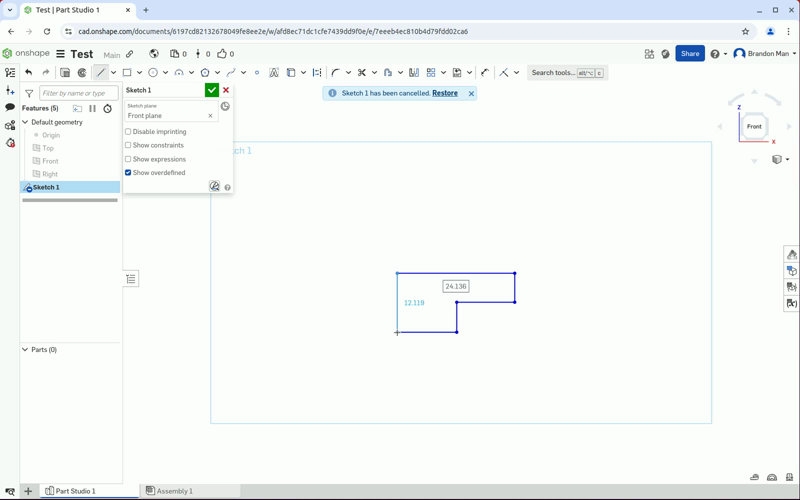
key(esc)
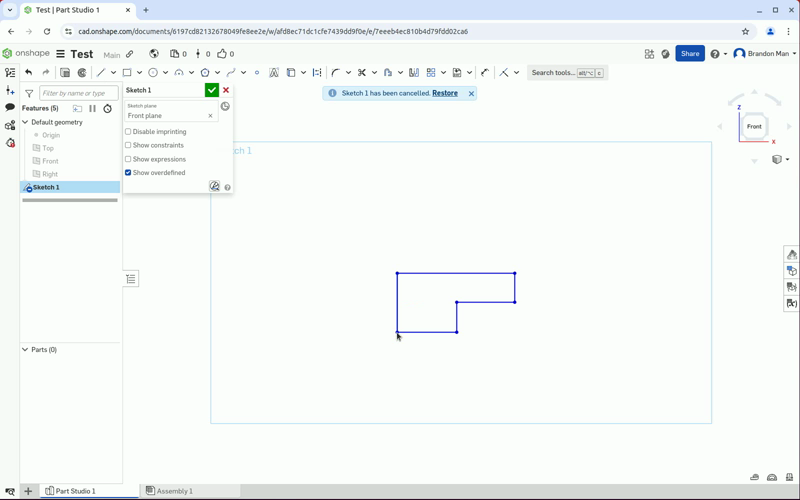
mouse_move(444, 288)
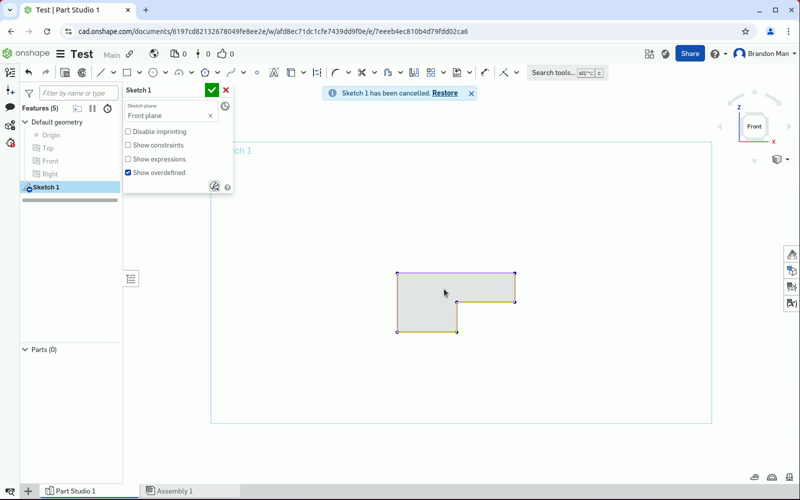
click(444, 288)
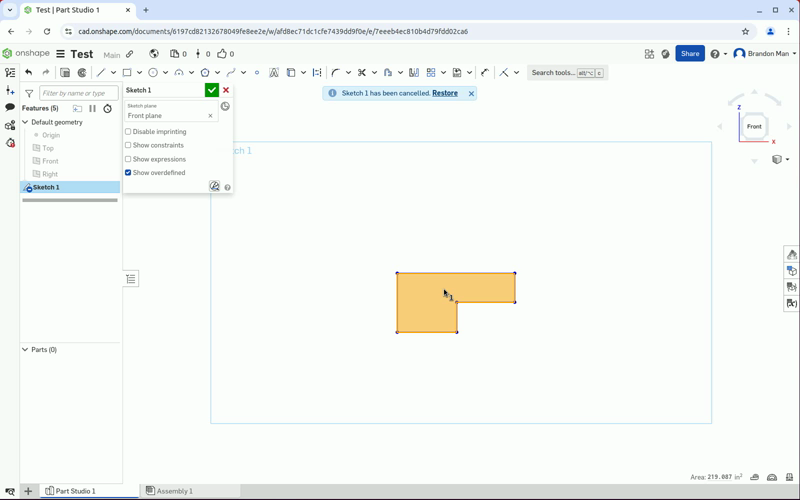
mouse_move(73, 352)
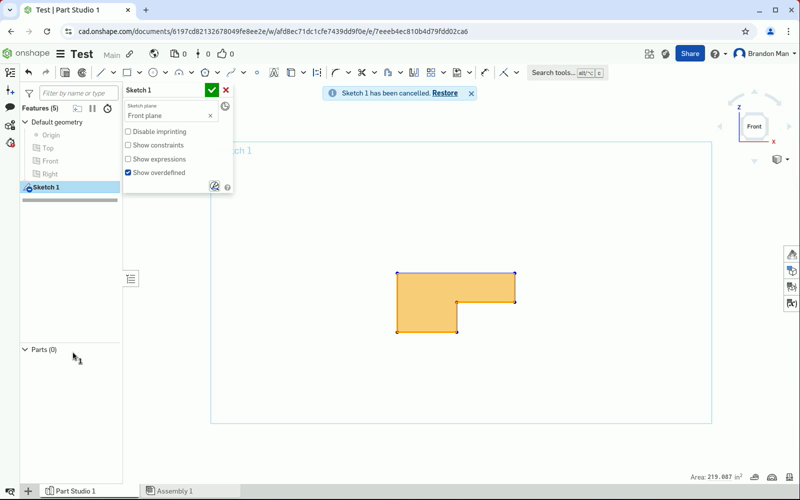
key(shift+y)
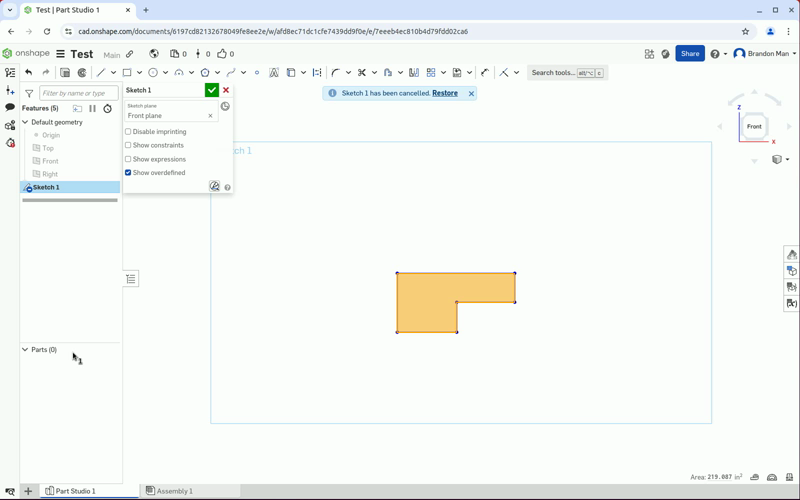
key(shift+e)
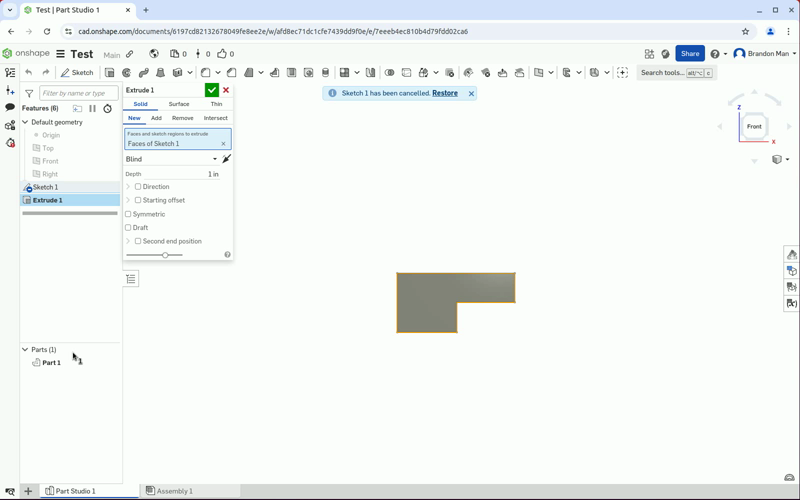
mouse_move(143, 106)
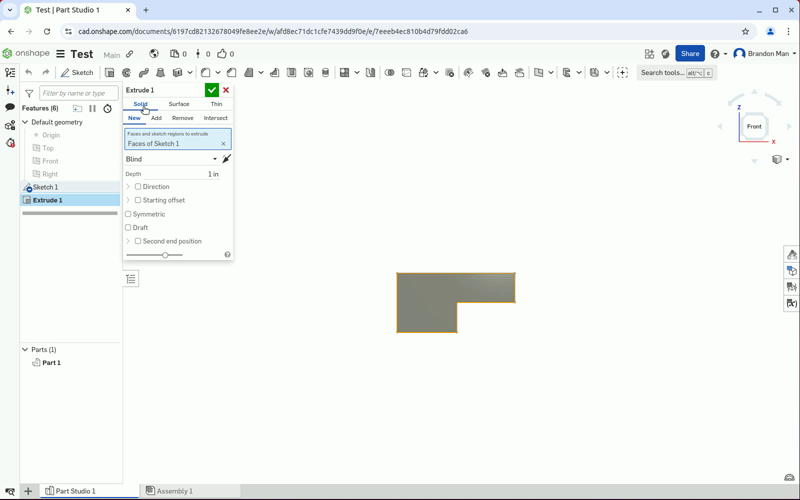
click(143, 106)
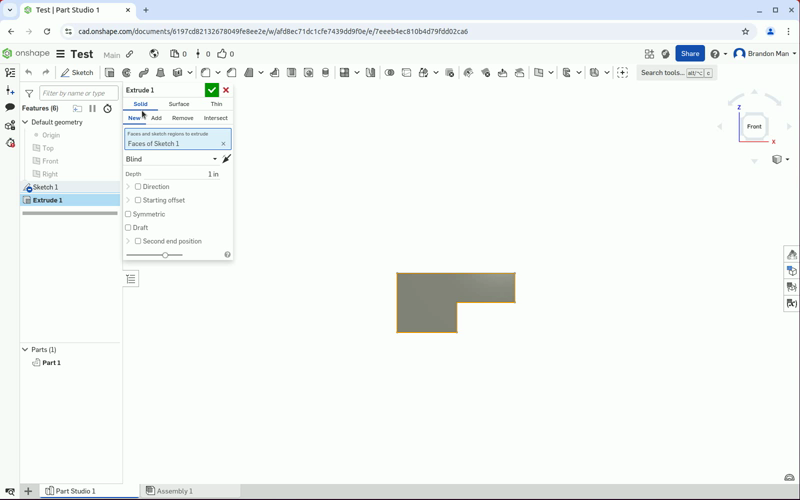
mouse_move(137, 120)
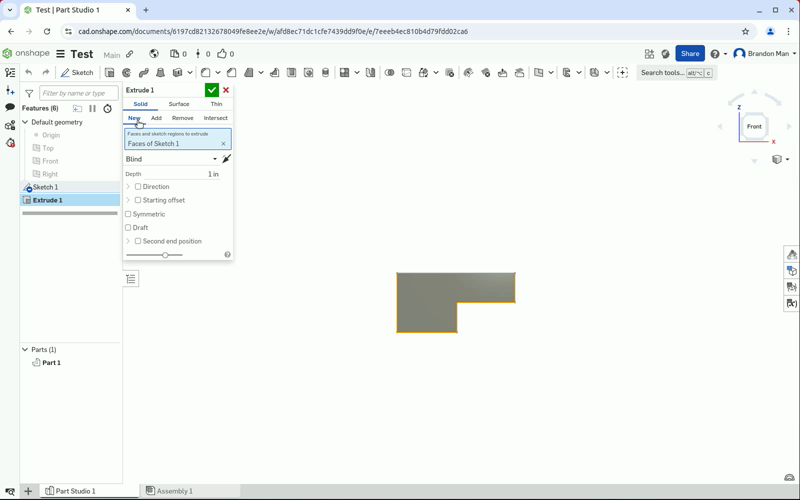
click(137, 120)
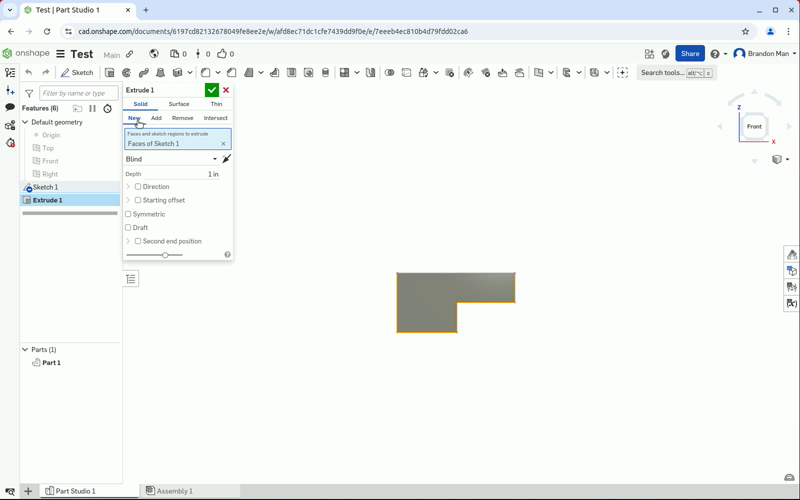
key(tab, 4)
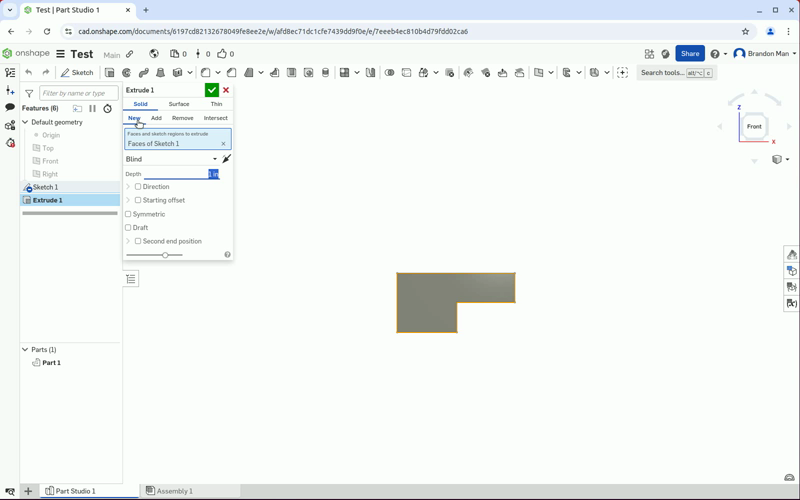
text(18.053)
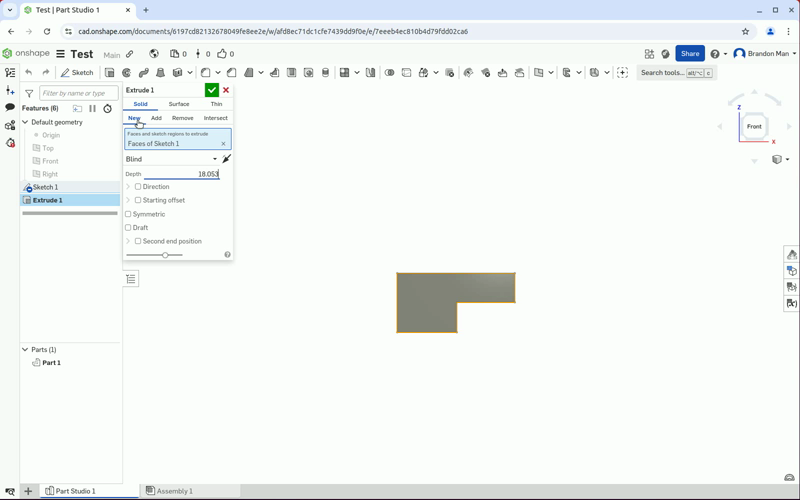
key(enter)
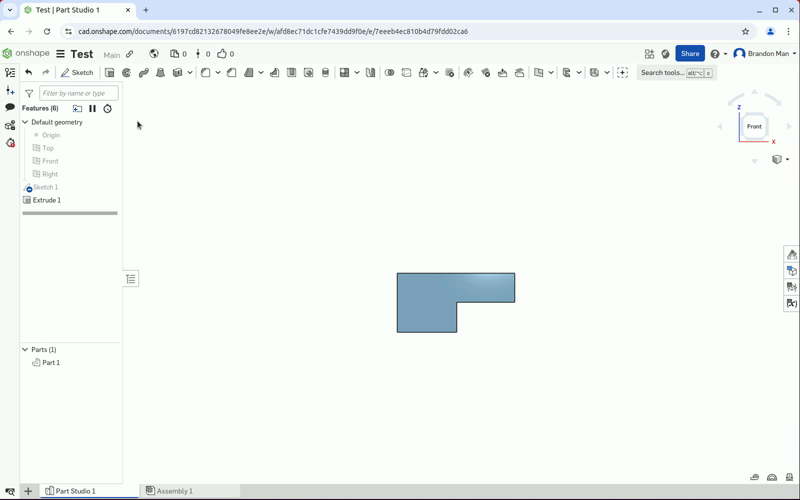
key(shift+h)
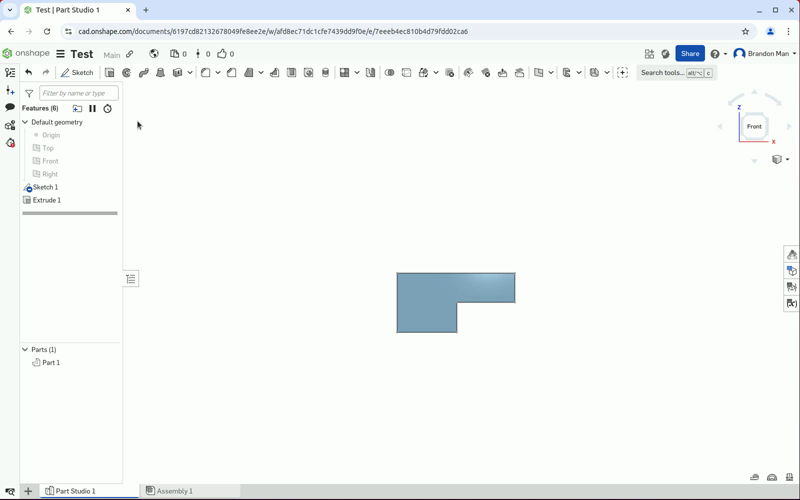
key(shift+h)
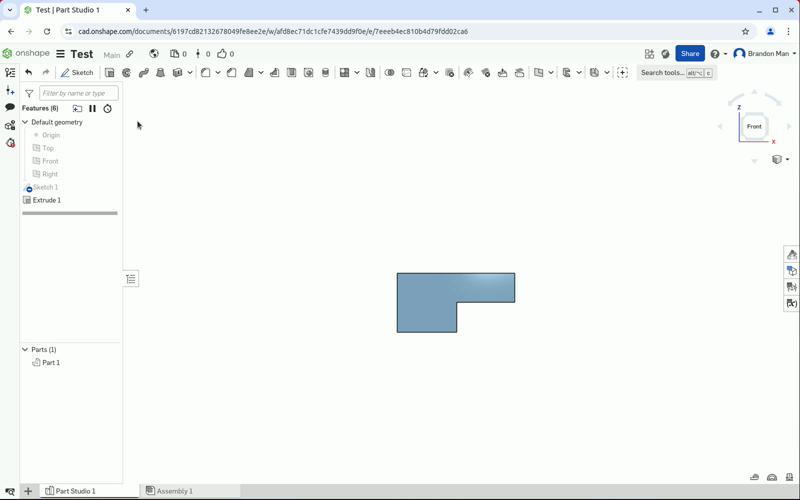
mouse_move(73, 189)
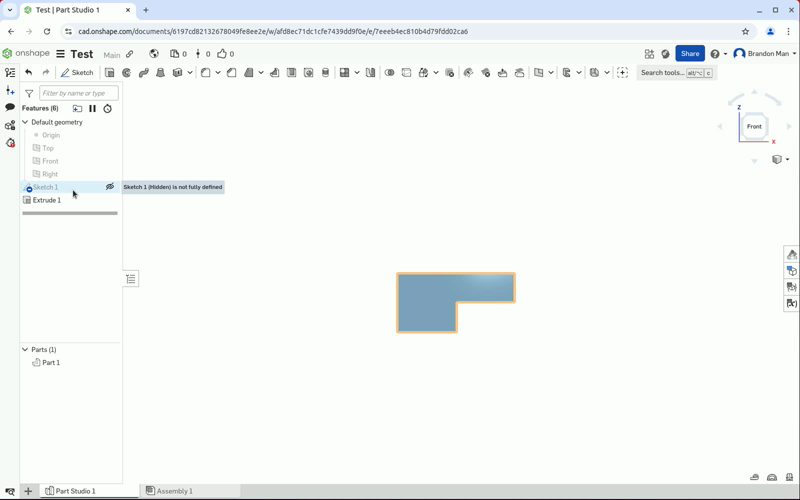
click(73, 189)
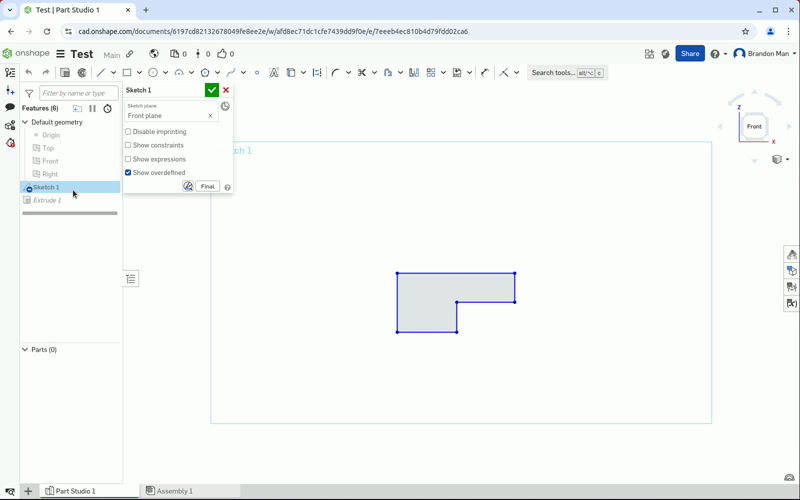
mouse_move(229, 92)
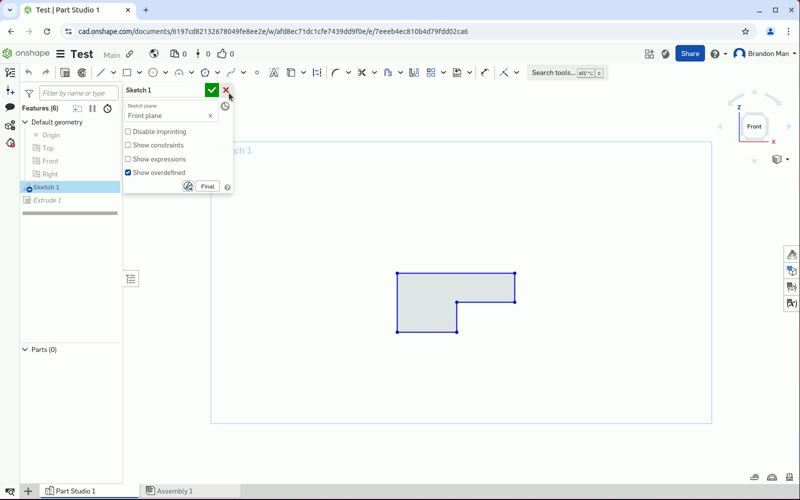
click(229, 92)
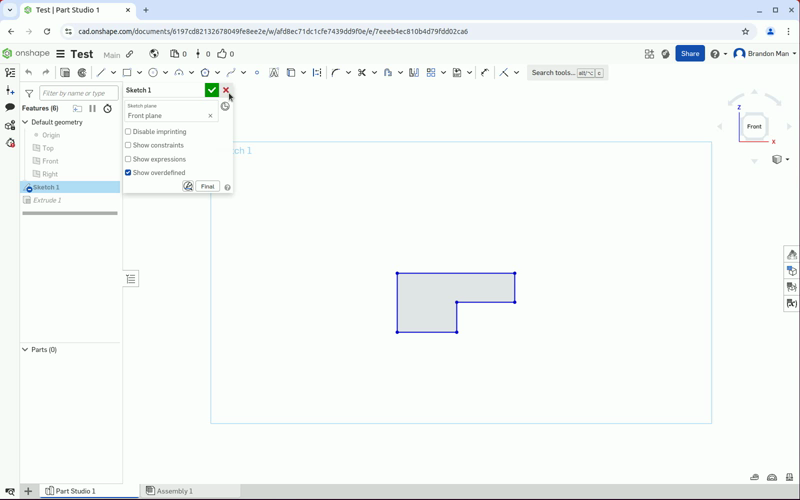
key(shift+s)
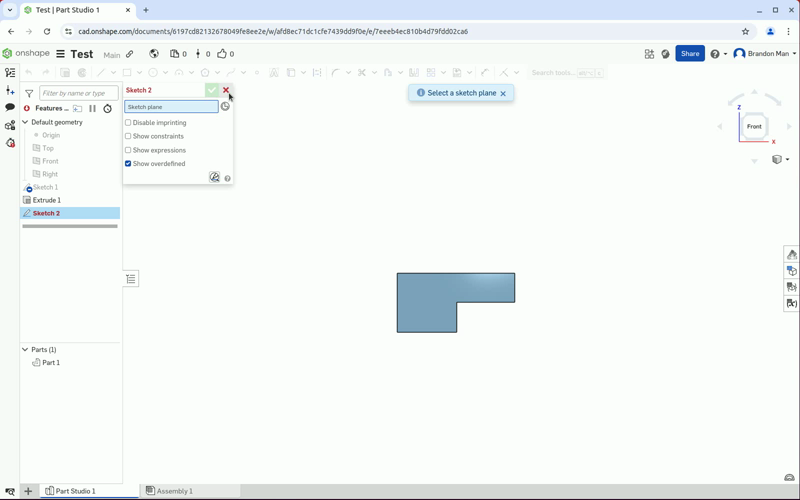
mouse_move(73, 163)
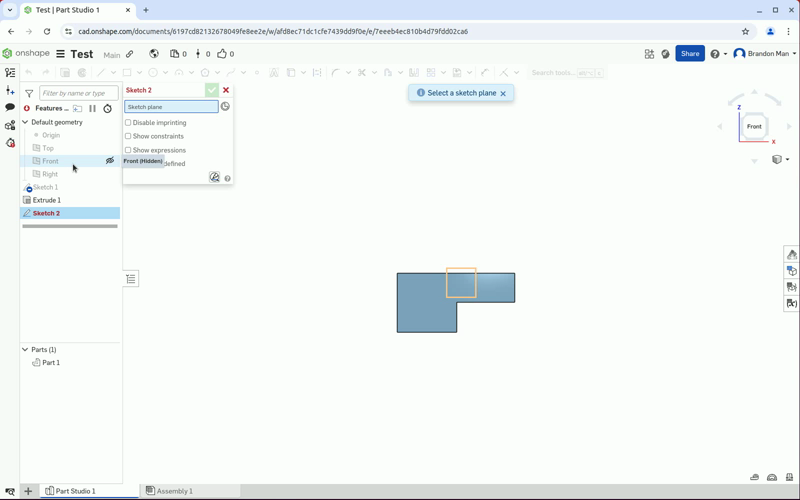
click(73, 163)
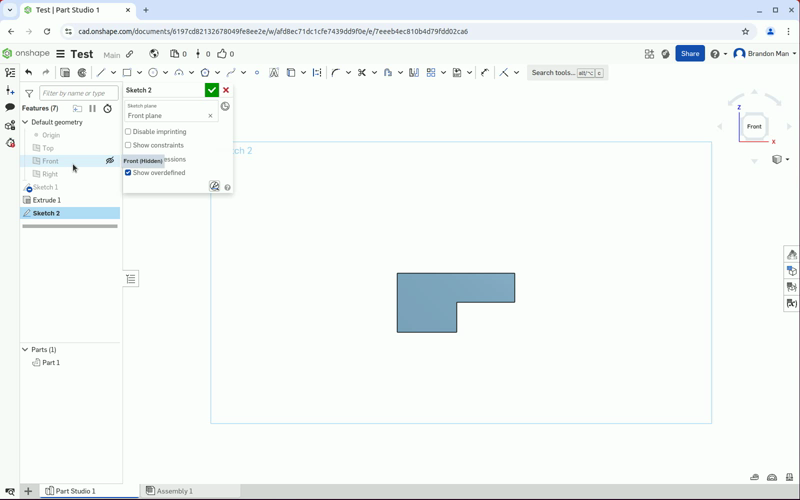
mouse_move(73, 352)
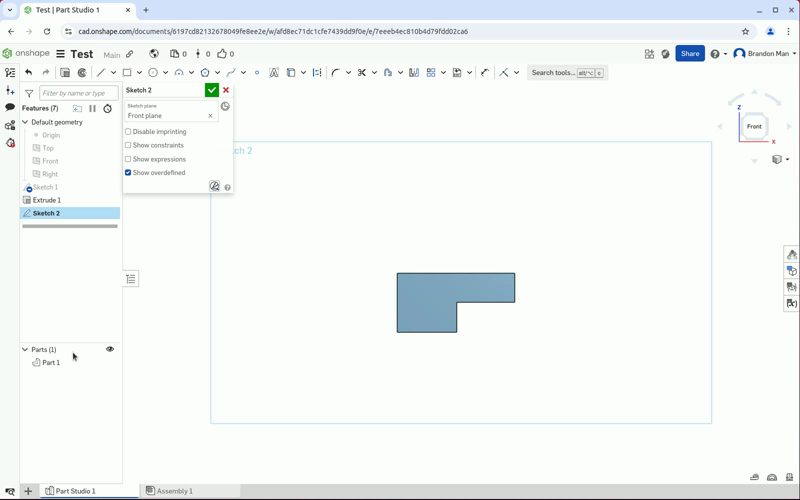
key(y)
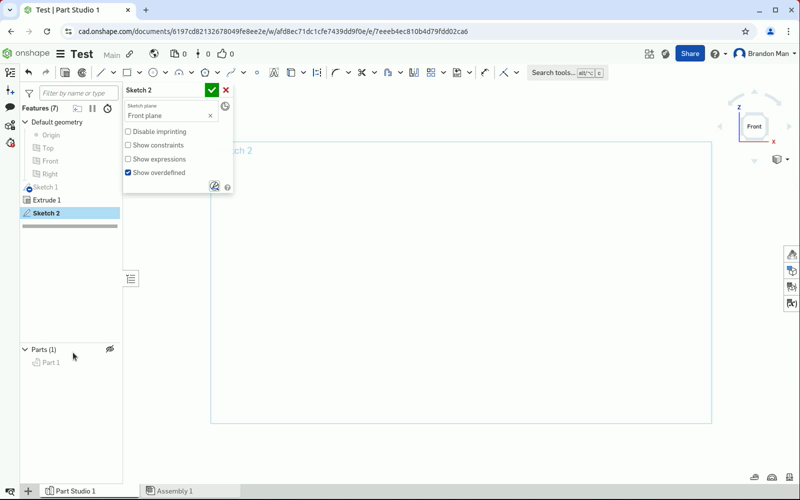
key(l)
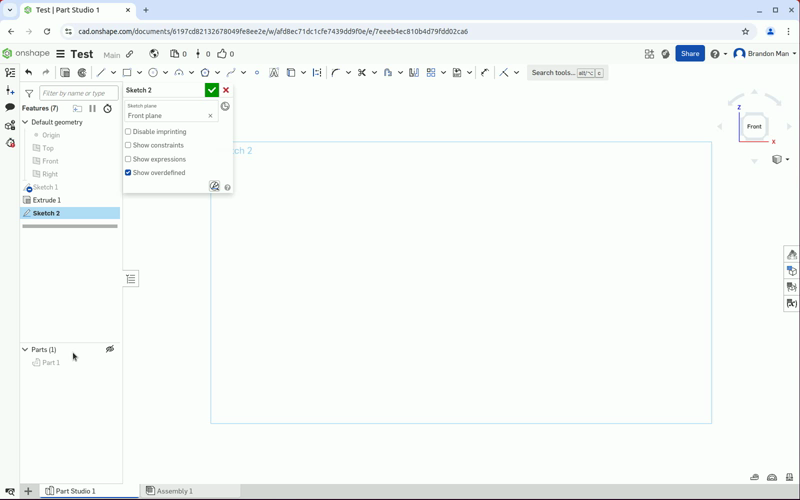
key_down(shift)
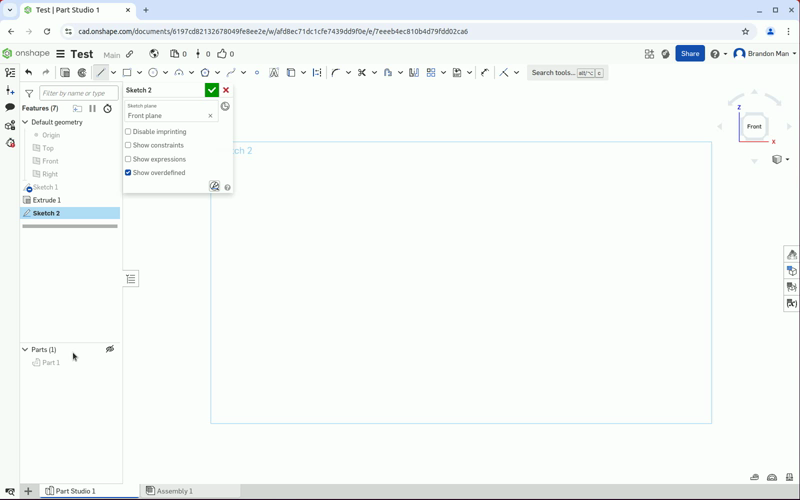
mouse_move(456, 332)
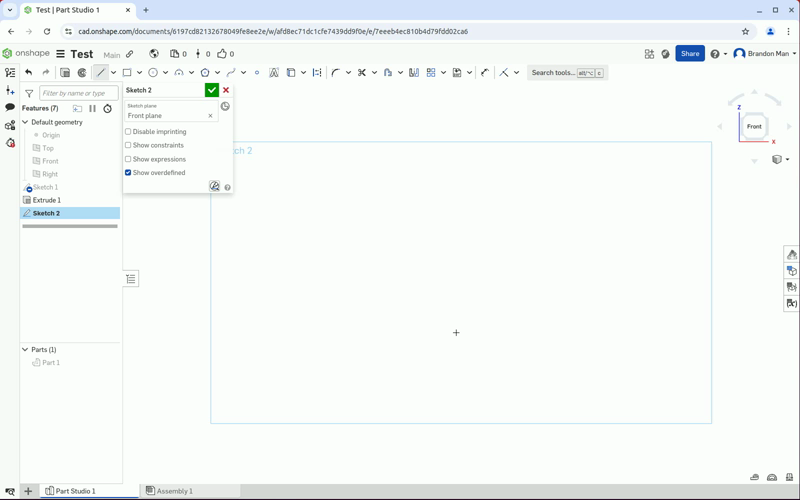
click(456, 332)
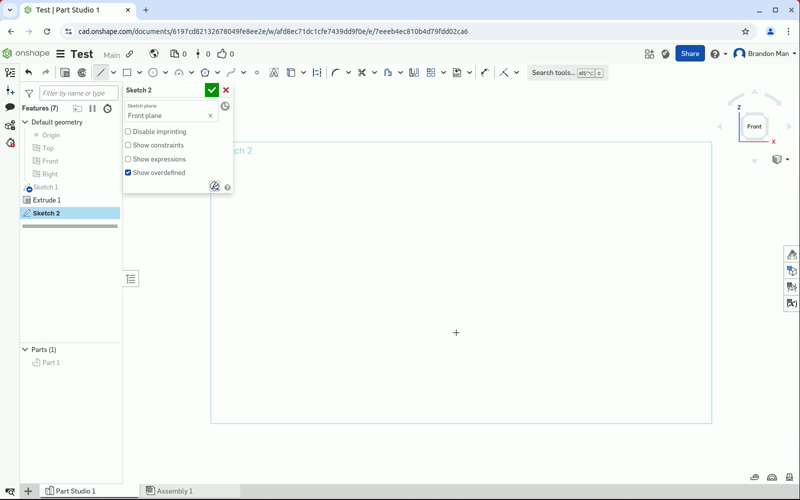
key_up(shift)
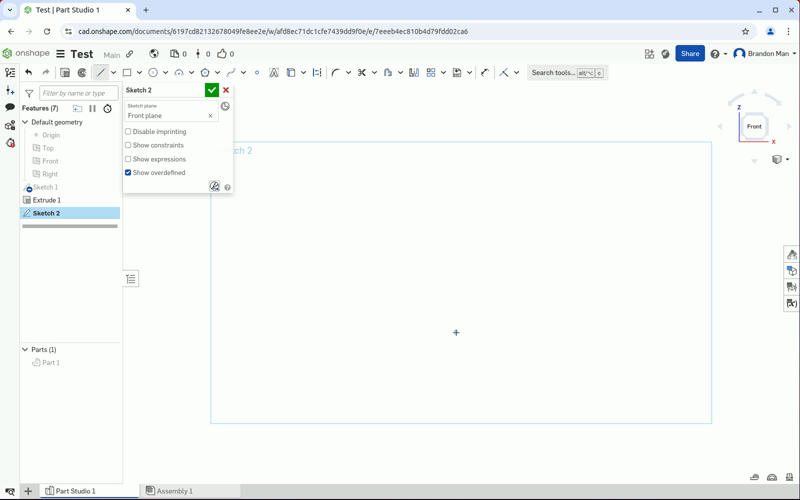
key_down(shift)
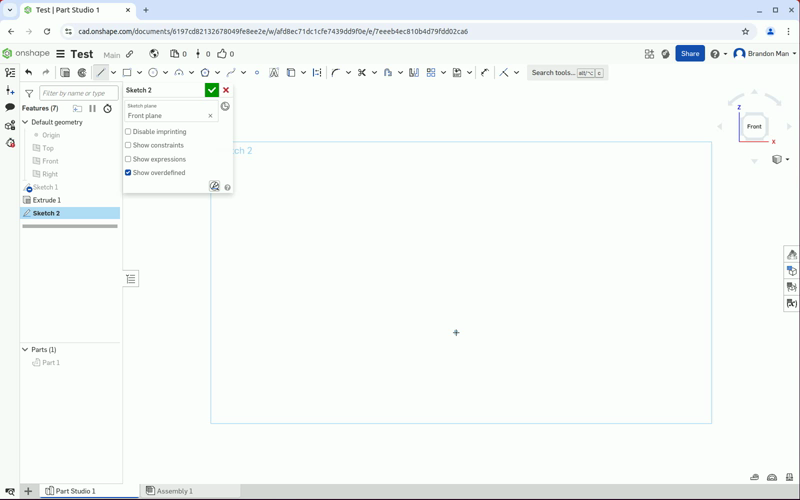
mouse_move(573, 332)
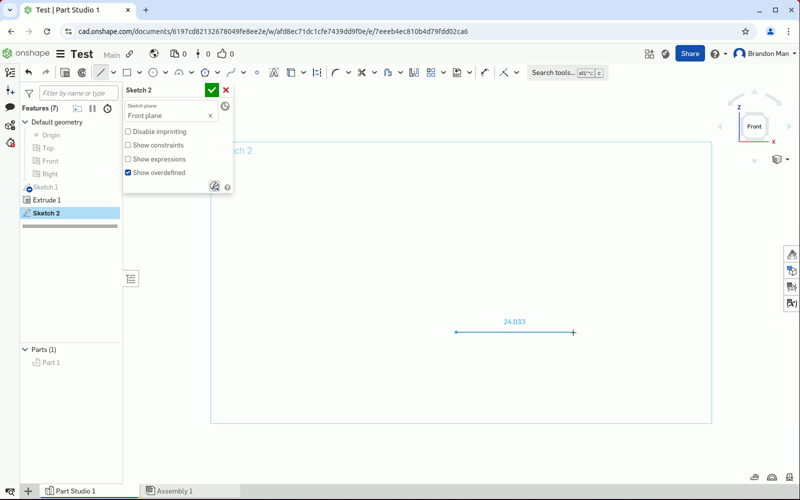
click(573, 332)
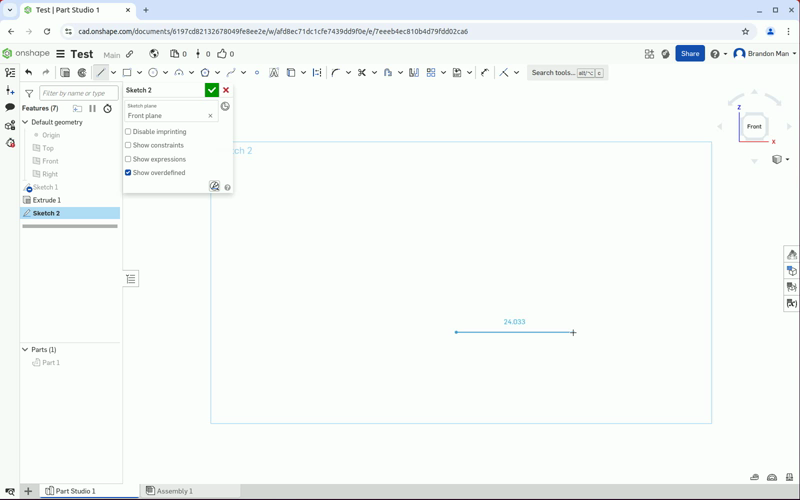
key_up(shift)
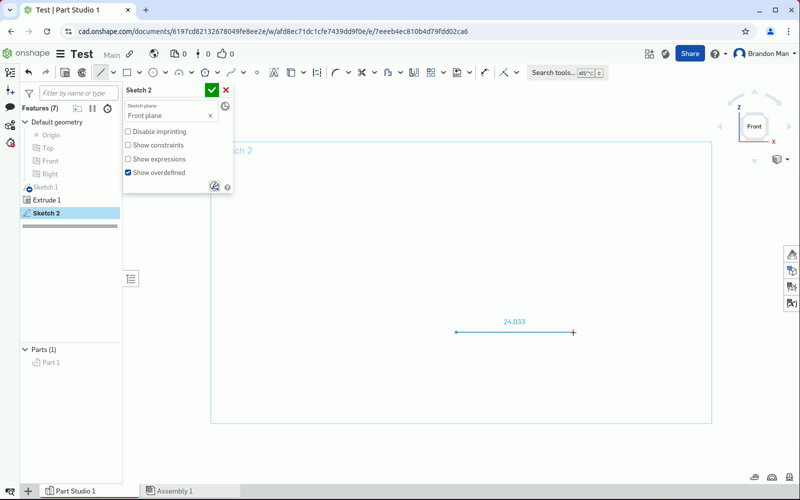
key_down(shift)
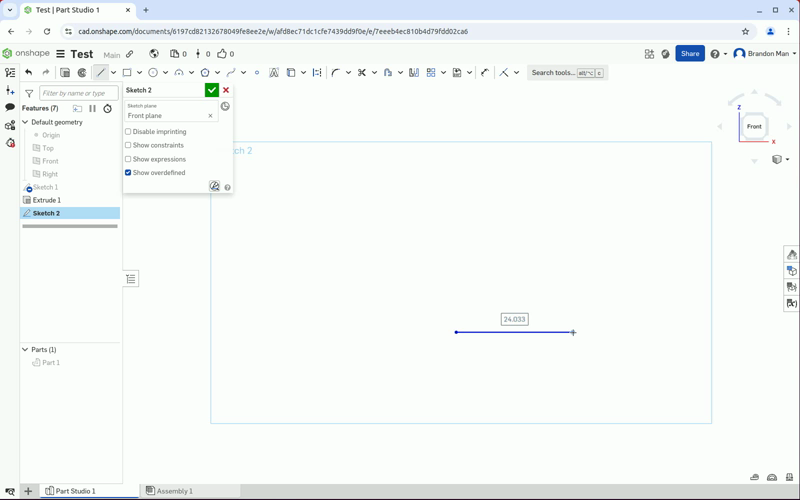
mouse_move(589, 332)
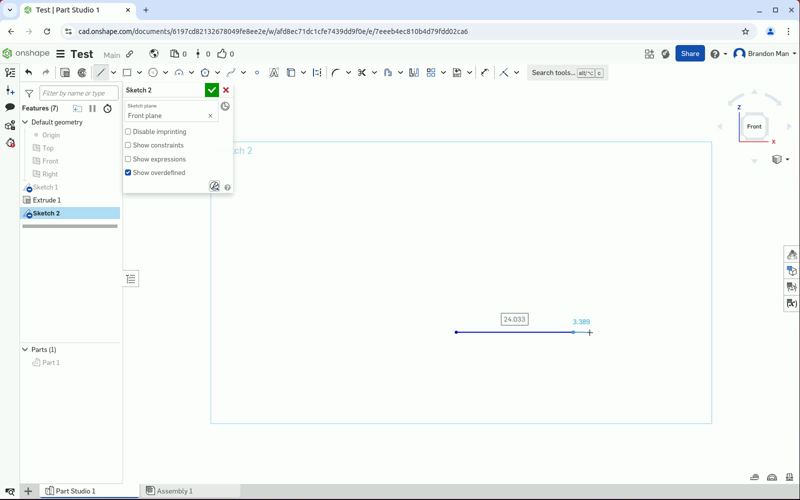
mouse_move(573, 273)
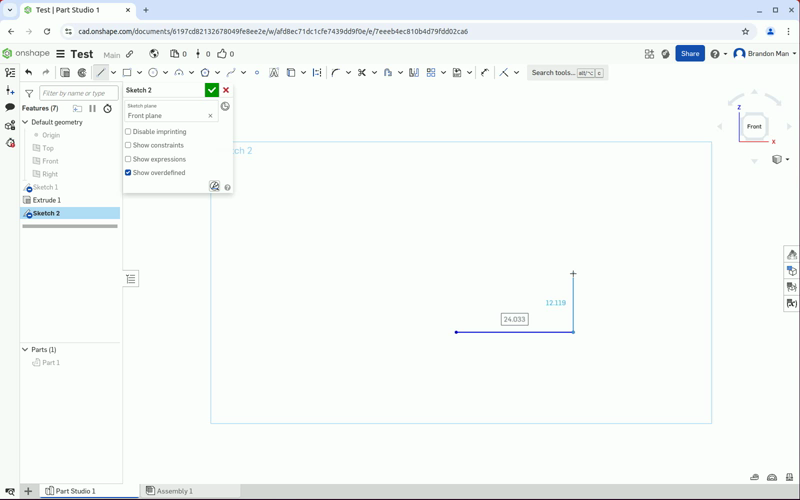
click(573, 273)
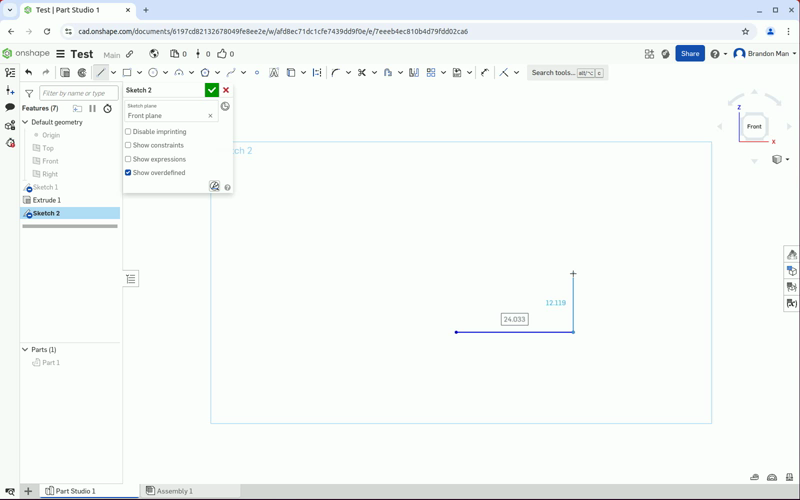
key_up(shift)
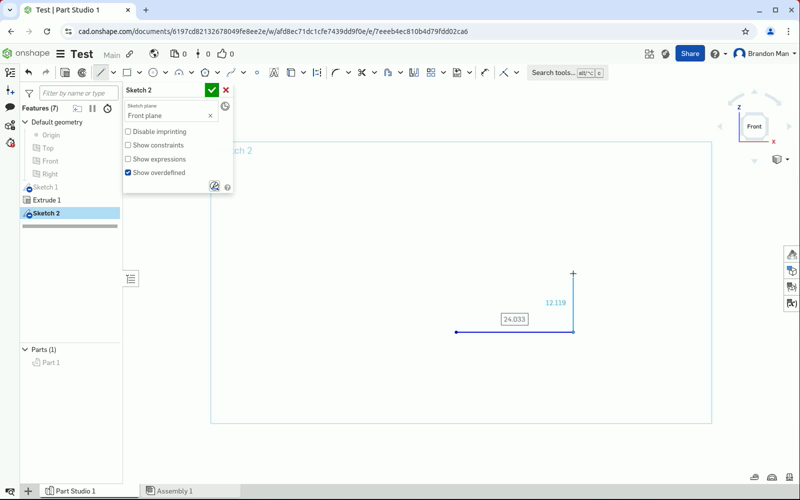
key_down(shift)
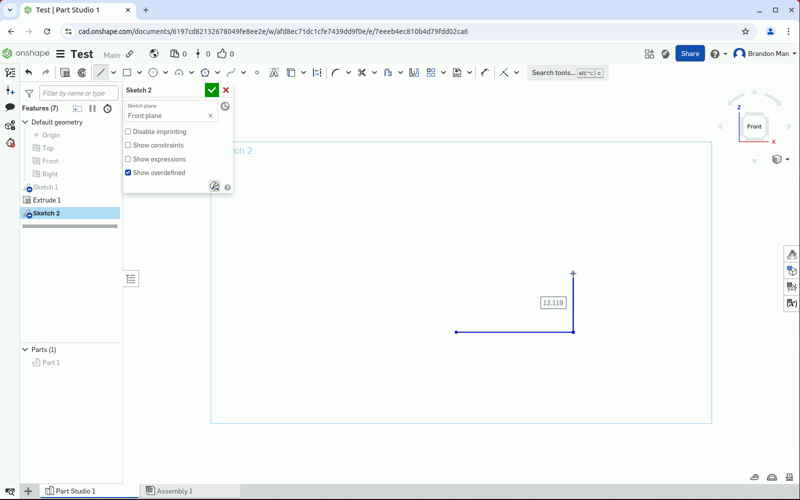
mouse_move(589, 273)
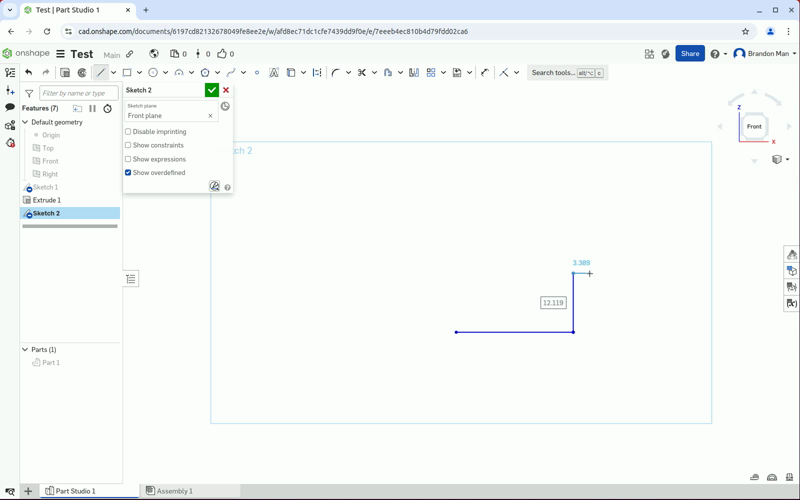
mouse_move(515, 273)
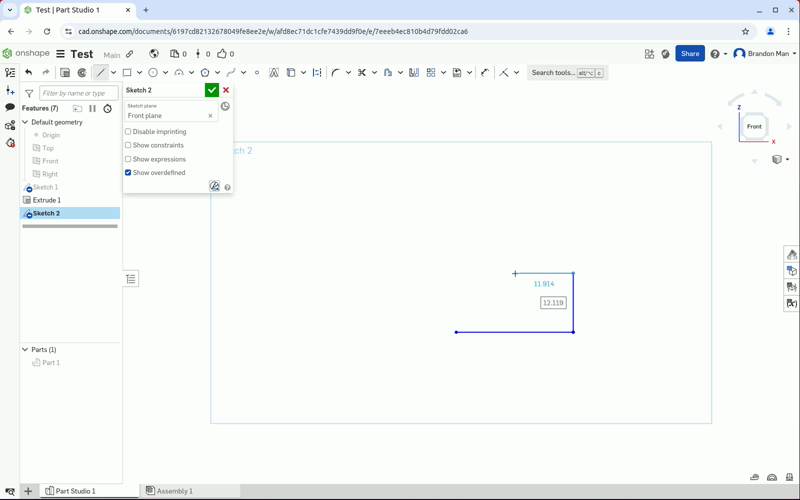
click(515, 273)
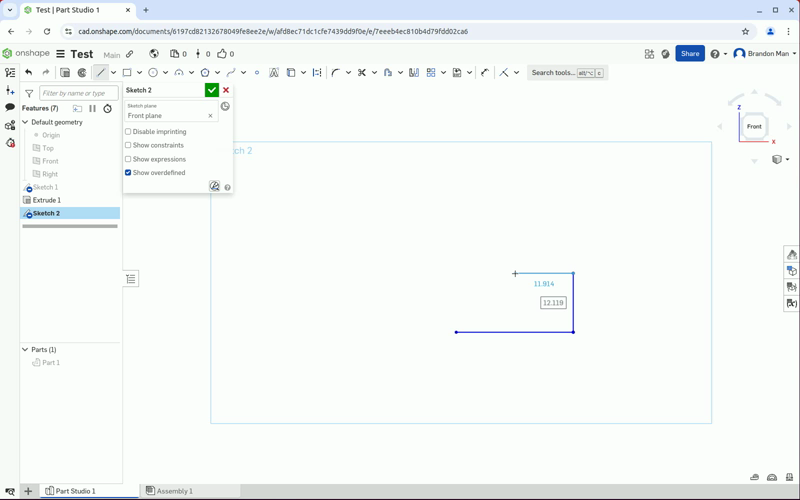
key_up(shift)
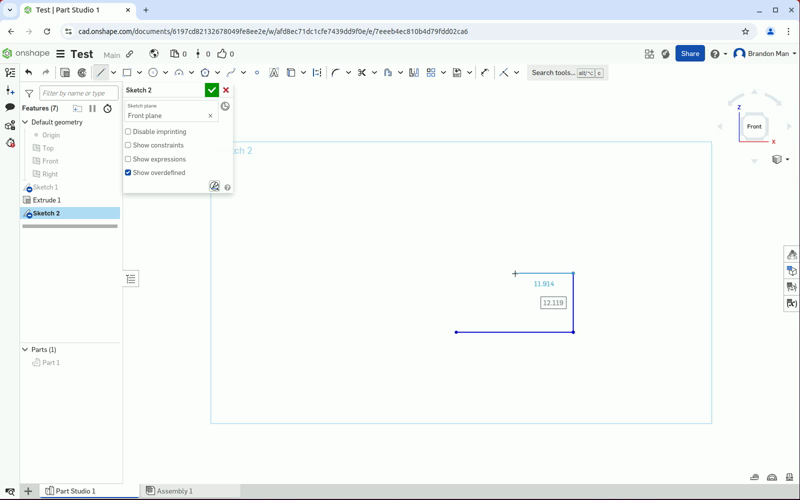
key_down(shift)
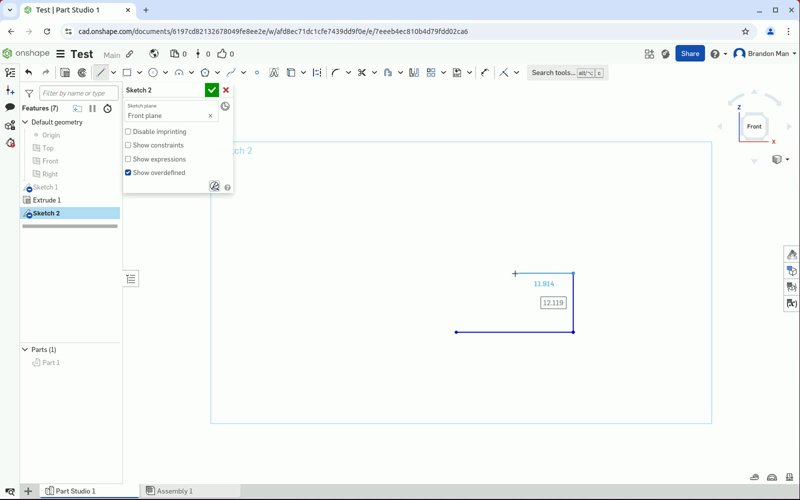
mouse_move(545, 273)
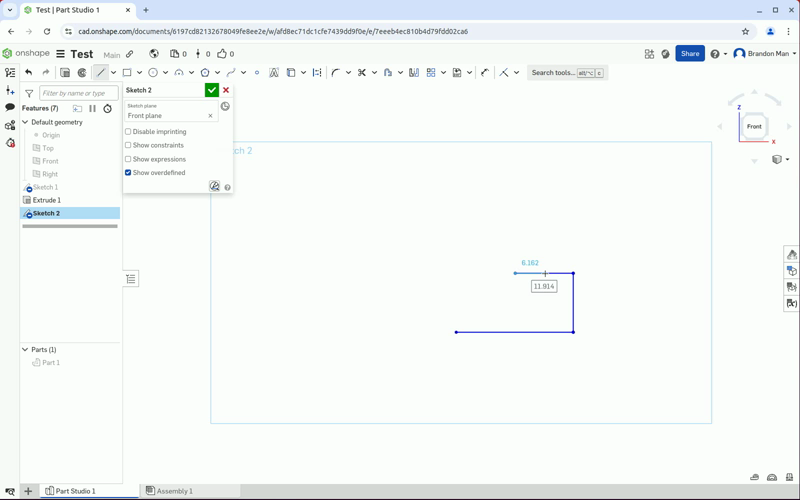
mouse_move(515, 302)
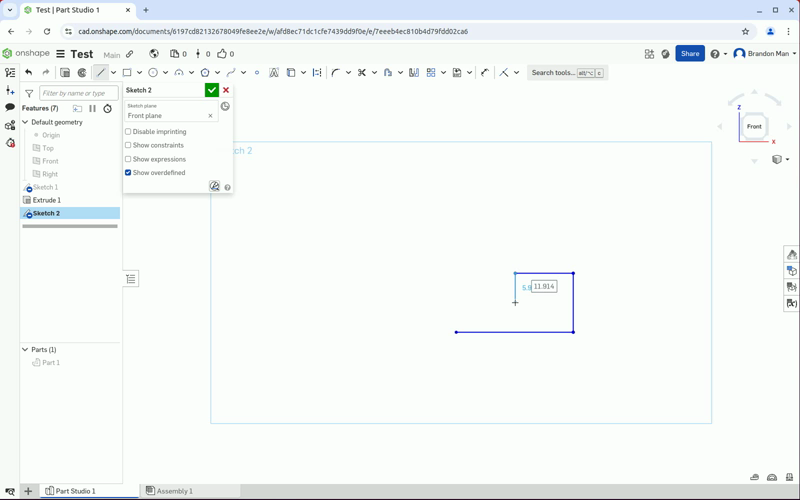
click(515, 302)
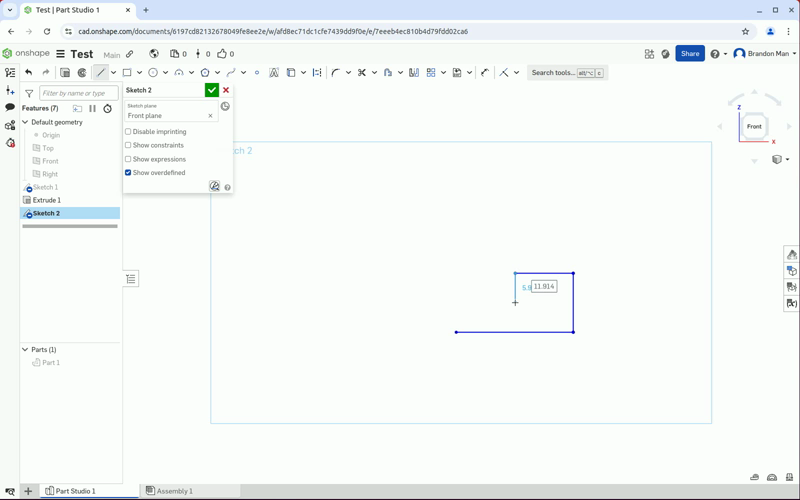
key_up(shift)
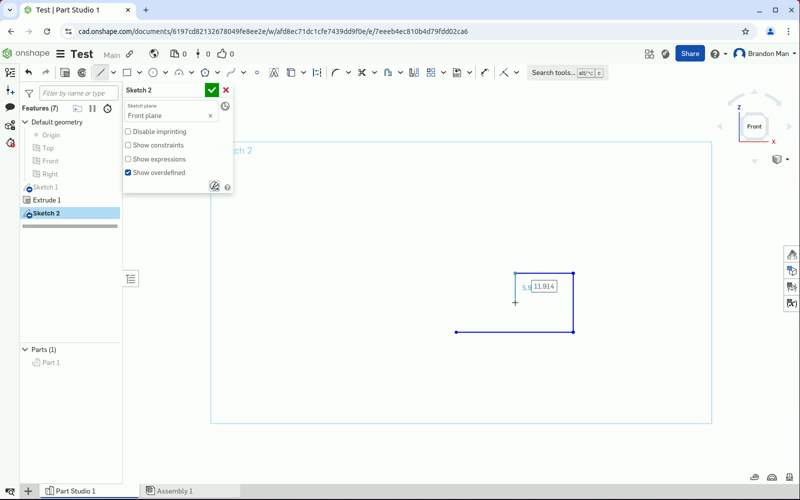
key_down(shift)
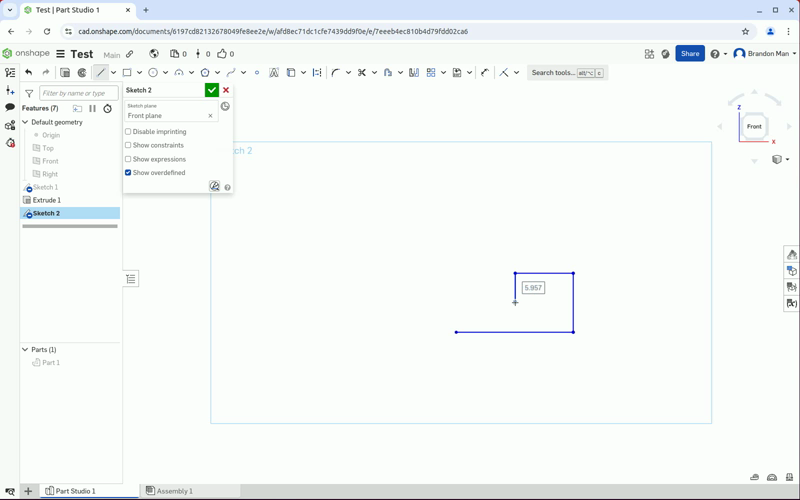
mouse_move(545, 302)
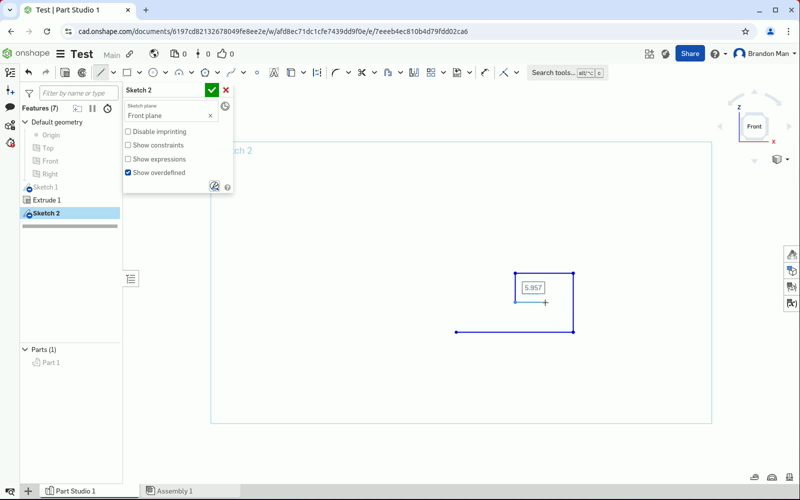
mouse_move(456, 302)
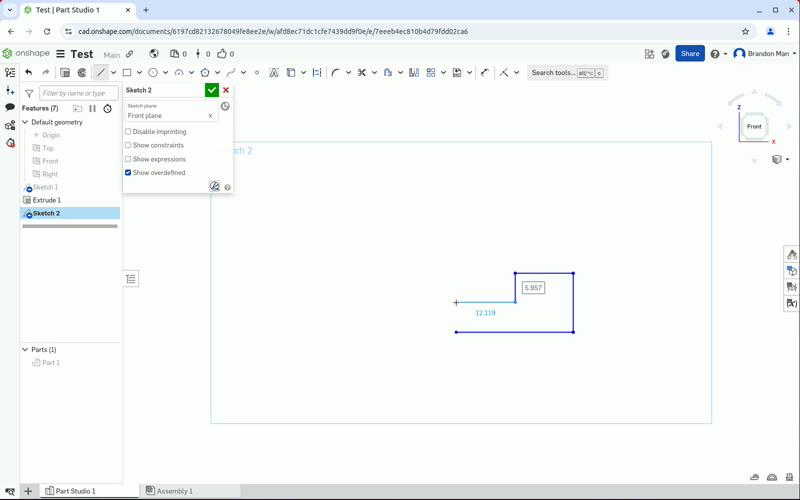
click(456, 302)
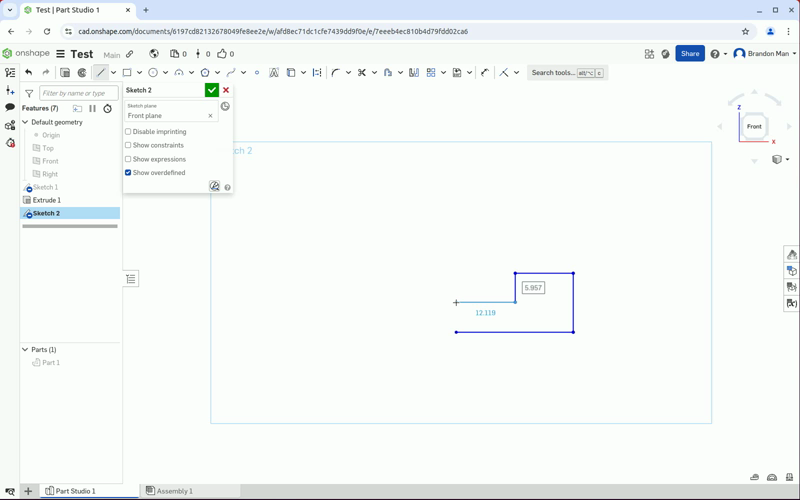
key_up(shift)
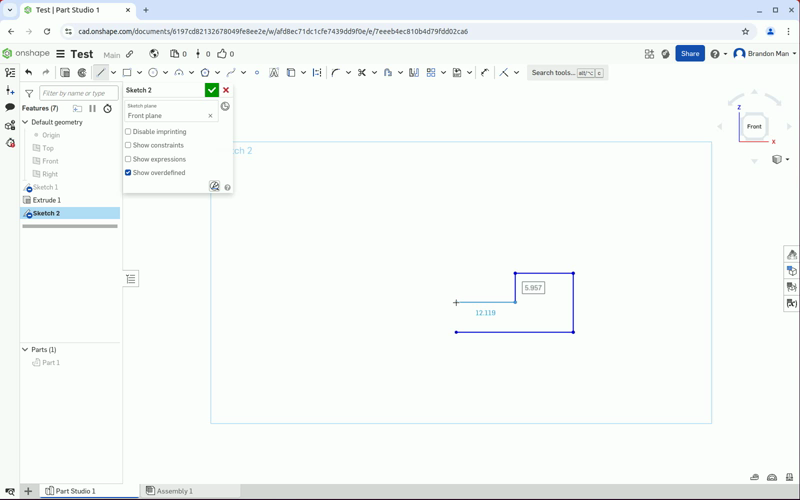
mouse_move(486, 302)
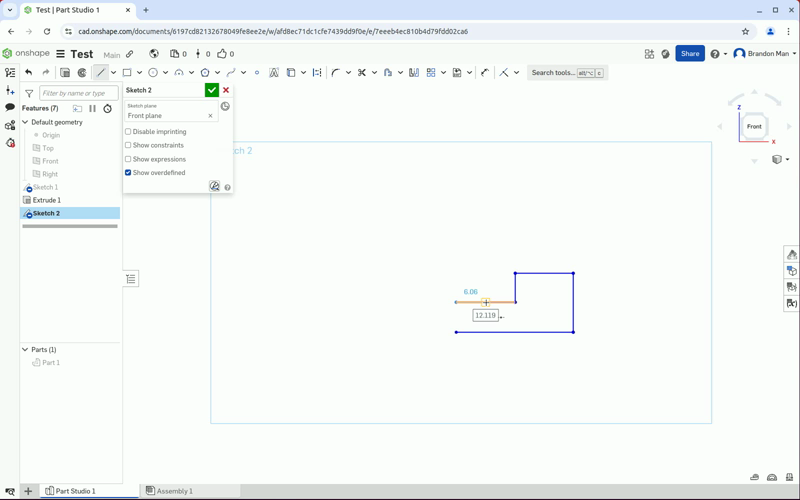
key_down(shift)
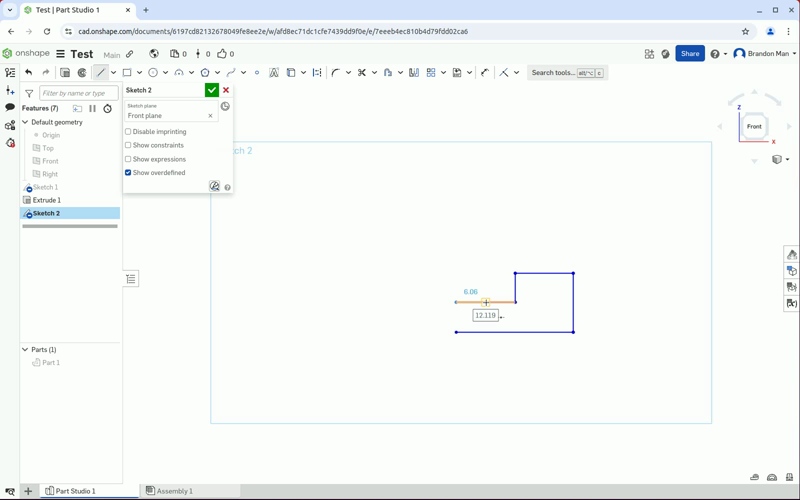
mouse_move(456, 332)
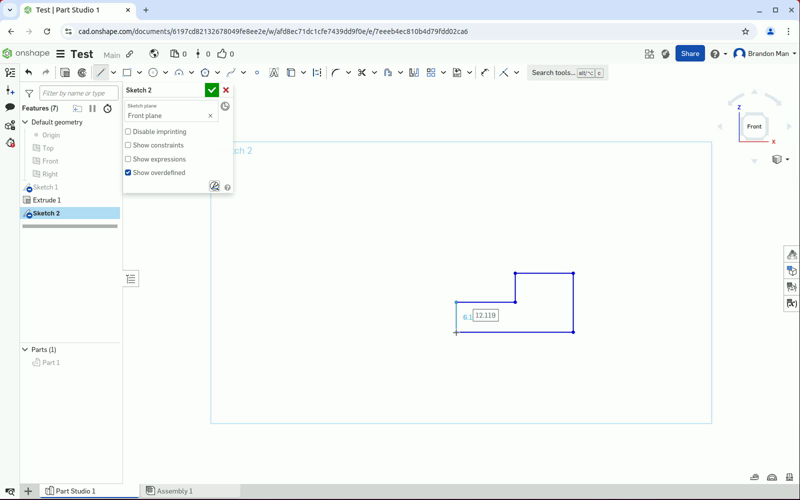
key_up(shift)
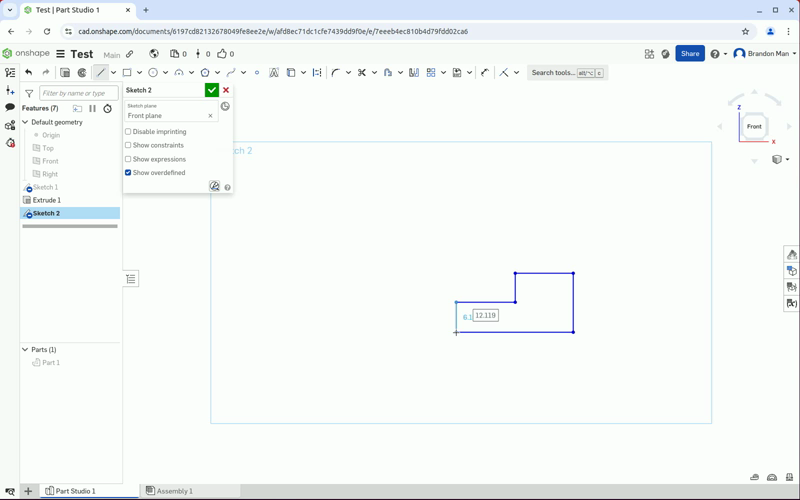
click(456, 332)
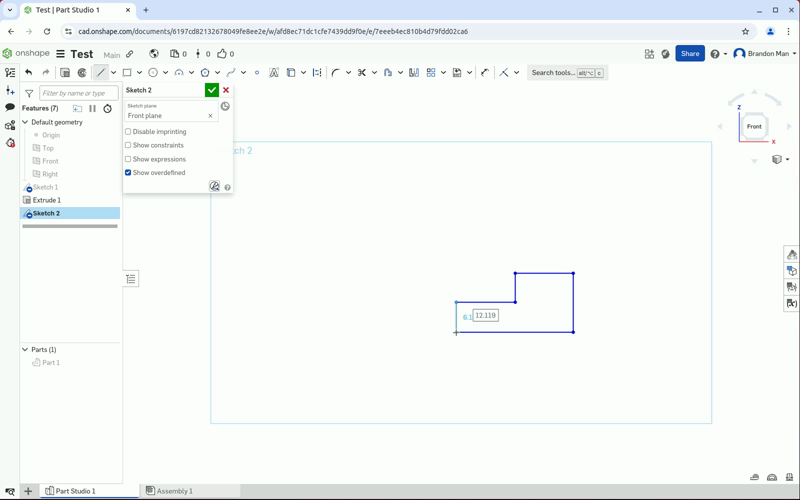
key(esc)
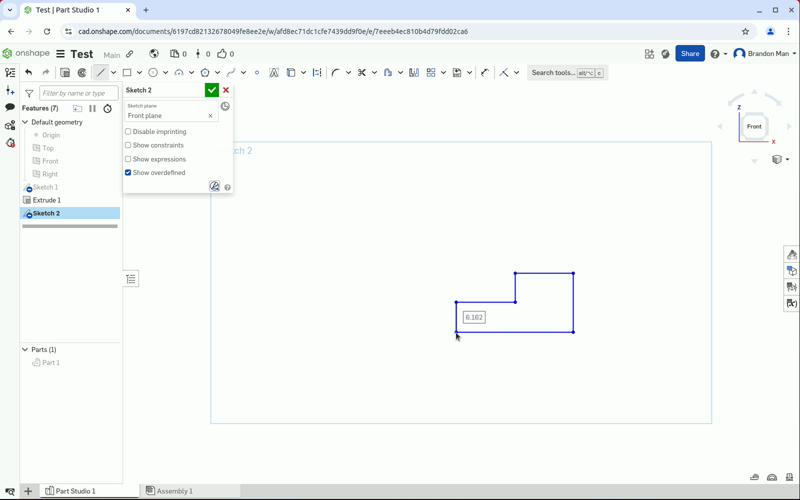
mouse_move(480, 311)
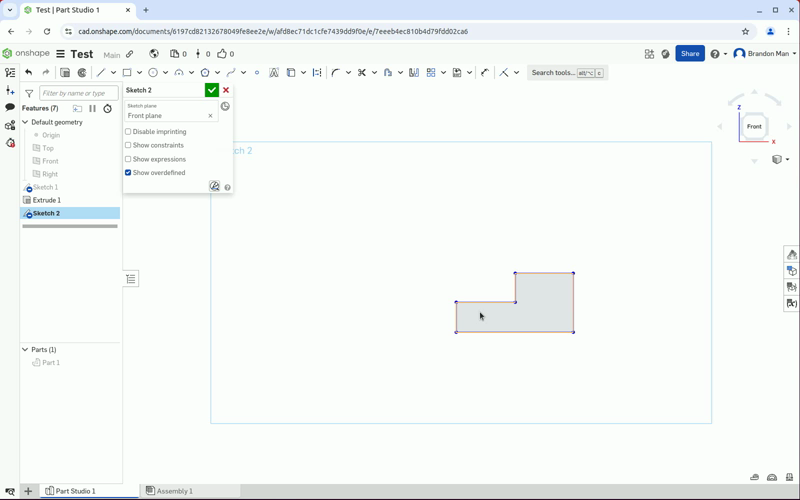
click(480, 311)
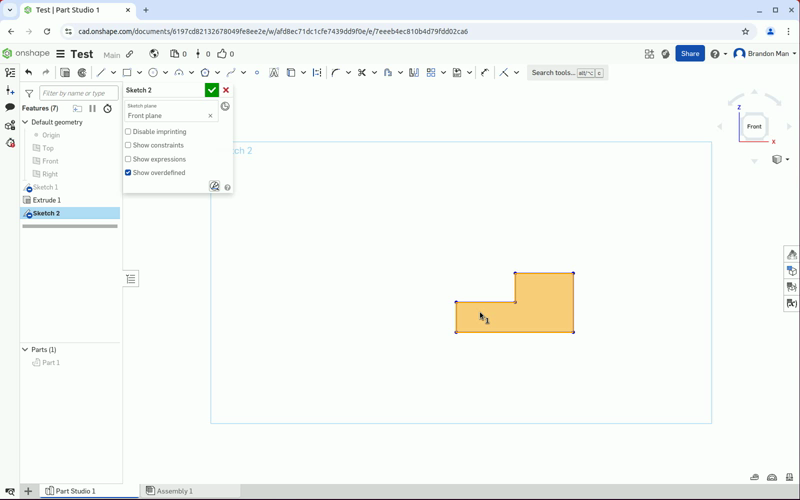
mouse_move(73, 352)
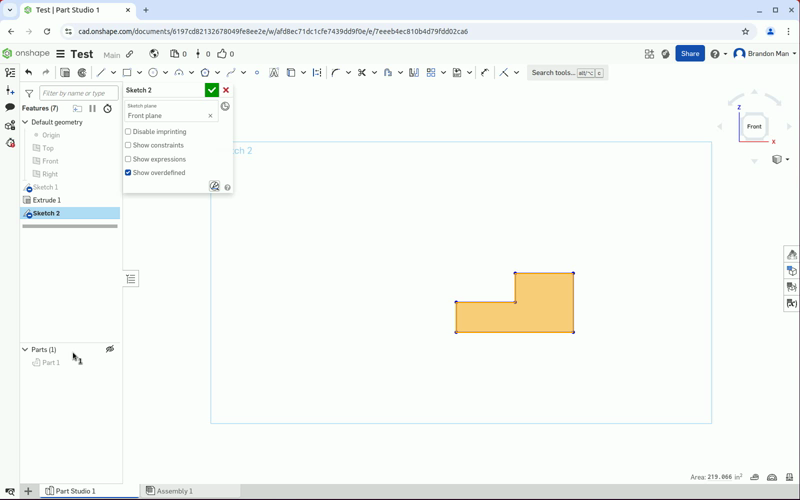
key(shift+y)
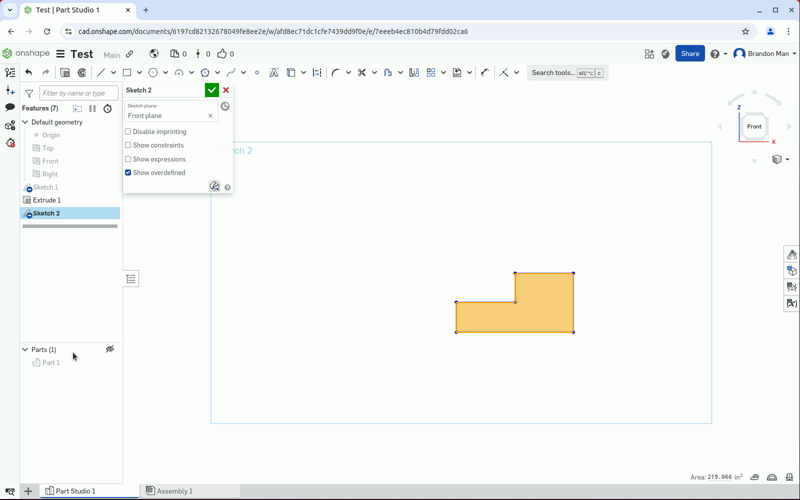
key(shift+e)
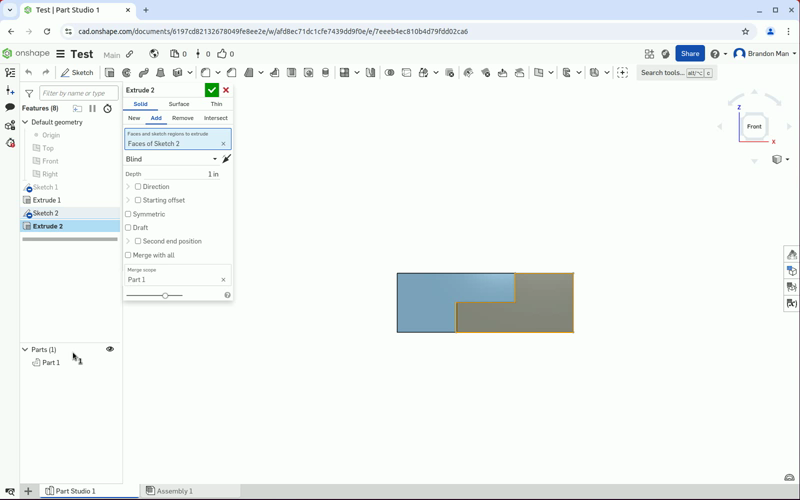
mouse_move(143, 106)
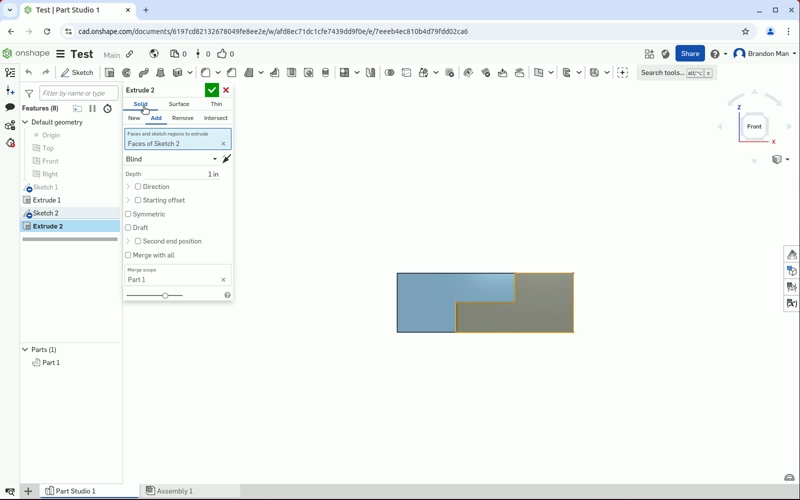
click(143, 106)
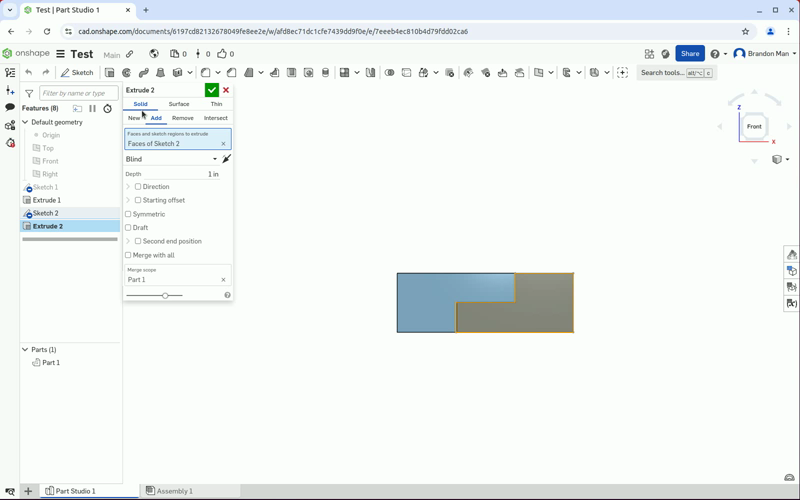
mouse_move(137, 120)
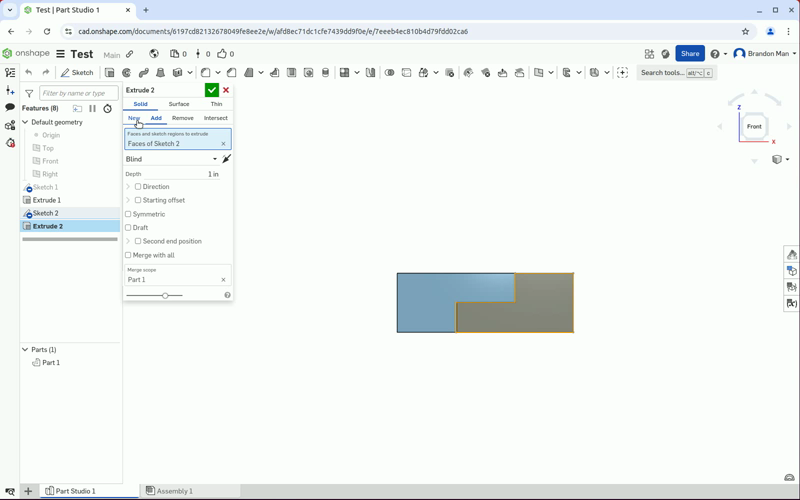
click(137, 120)
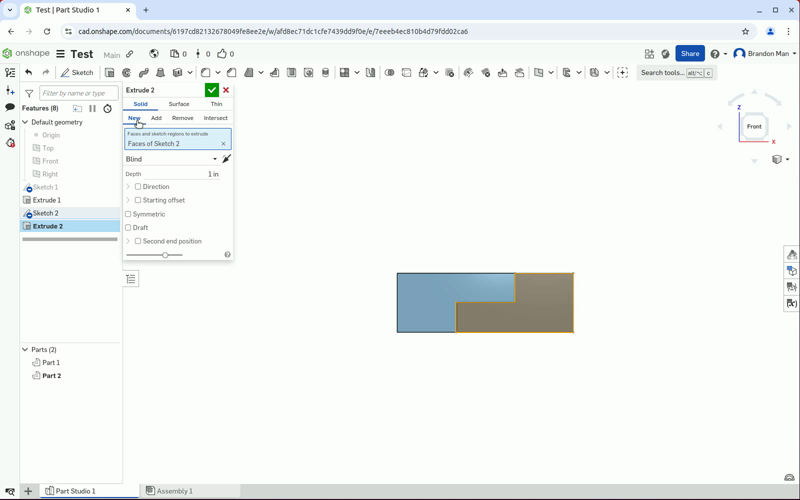
key(tab, 4)
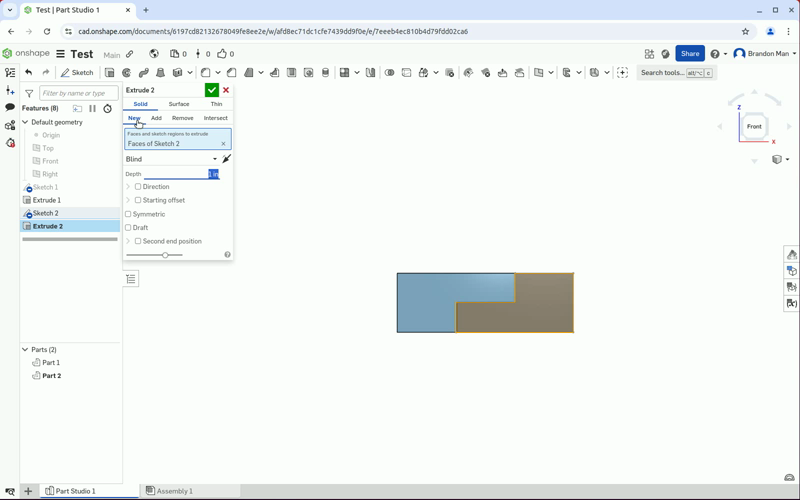
text(6.018)
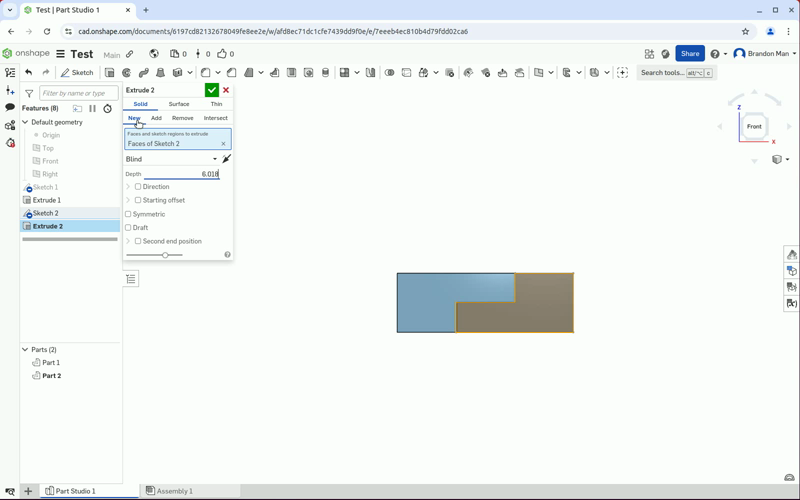
key(enter)
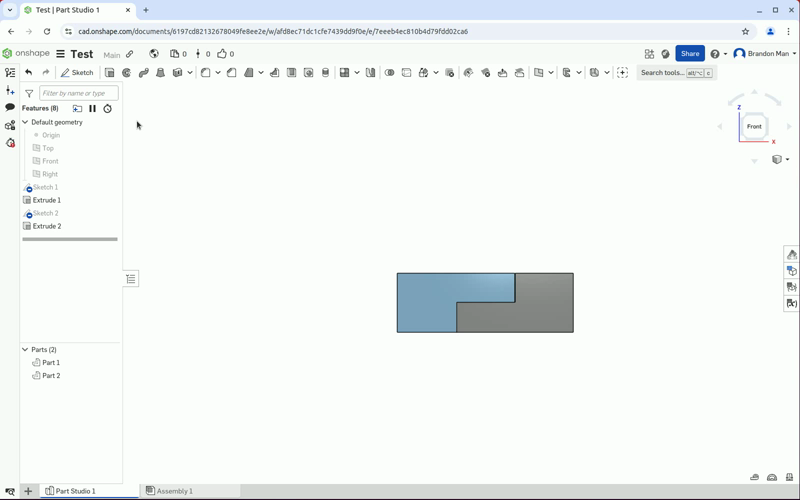
key(shift+h)
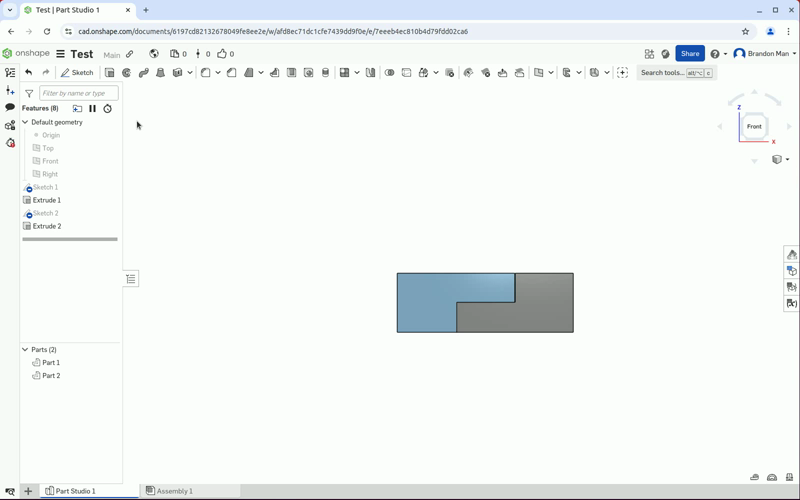
key(shift+h)
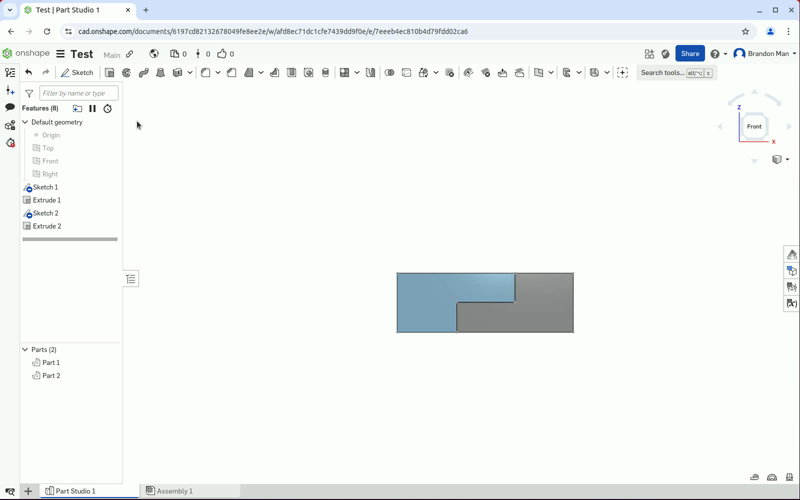
key(shift+7)
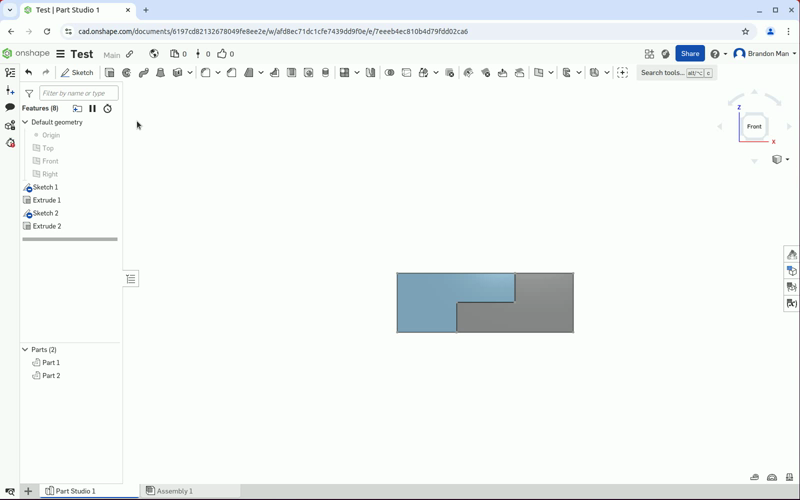
key(left, 2)
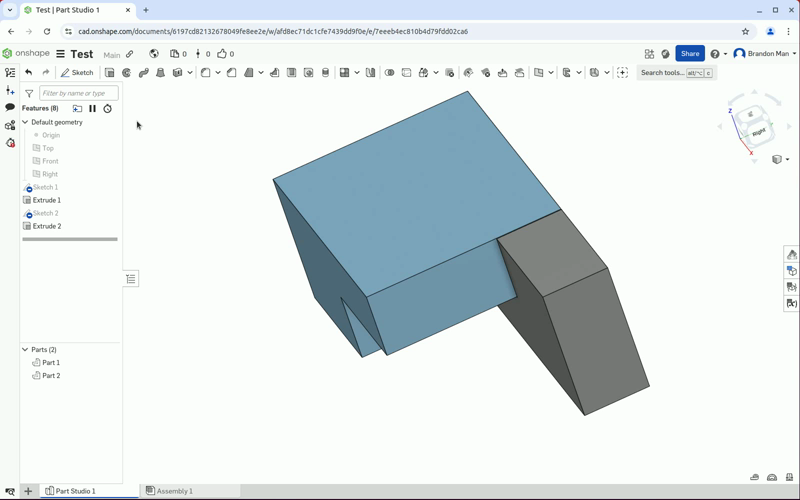
key(down, 2)
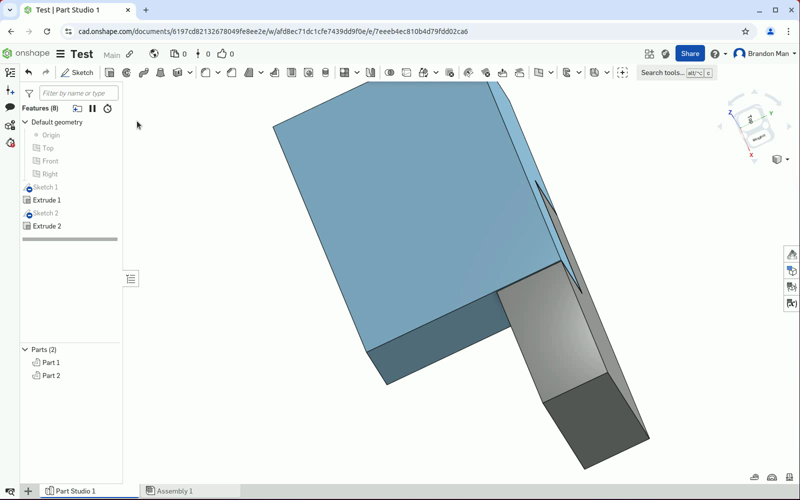
key(up, 2)
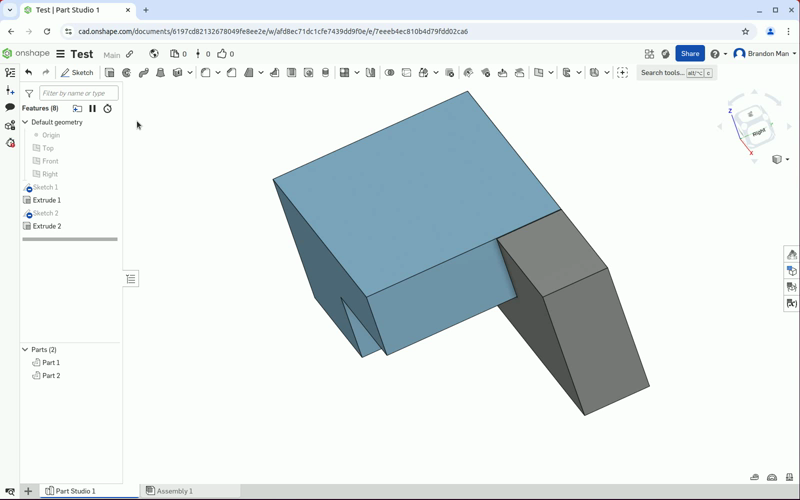
key(right, 2)
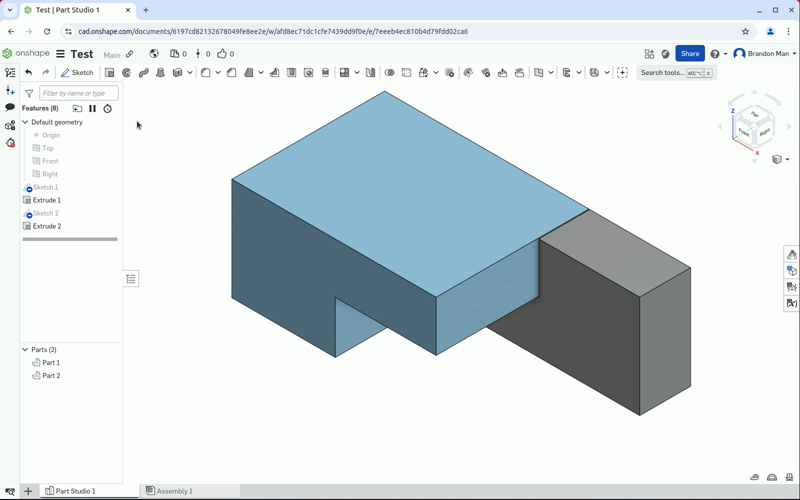
mouse_move(73, 189)
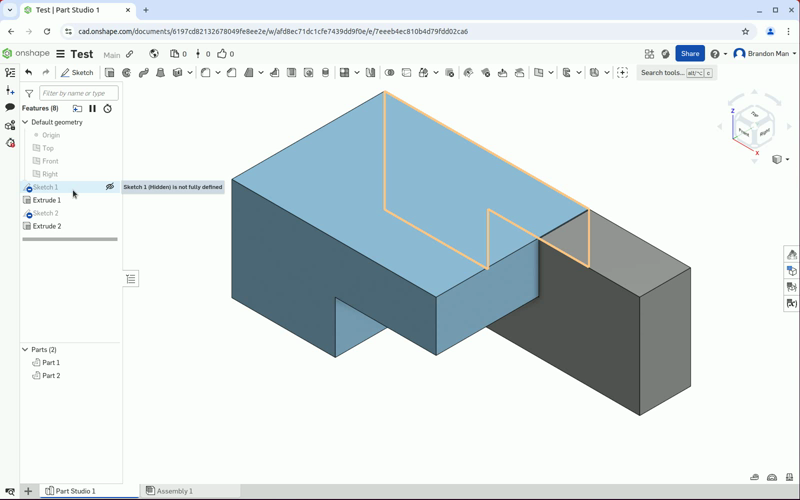
click(73, 189)